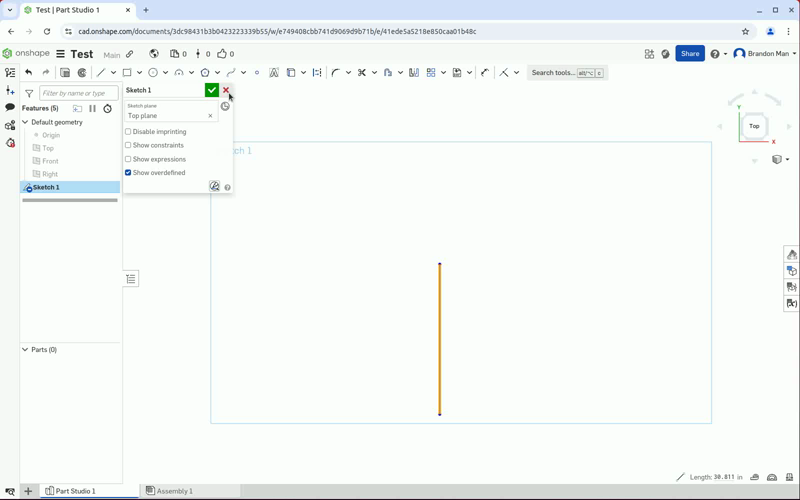
key(shift+h)
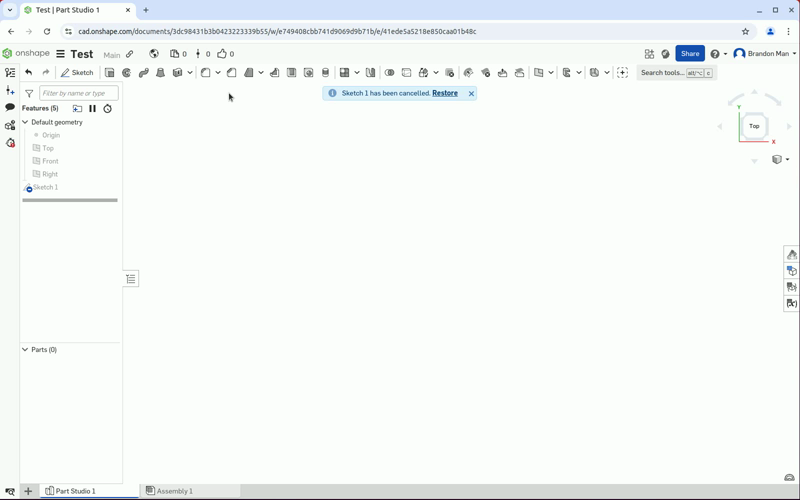
mouse_move(73, 352)
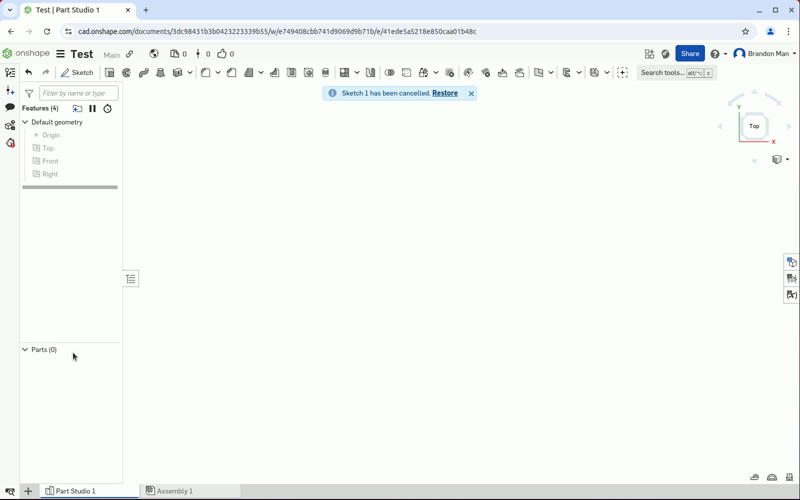
key(y)
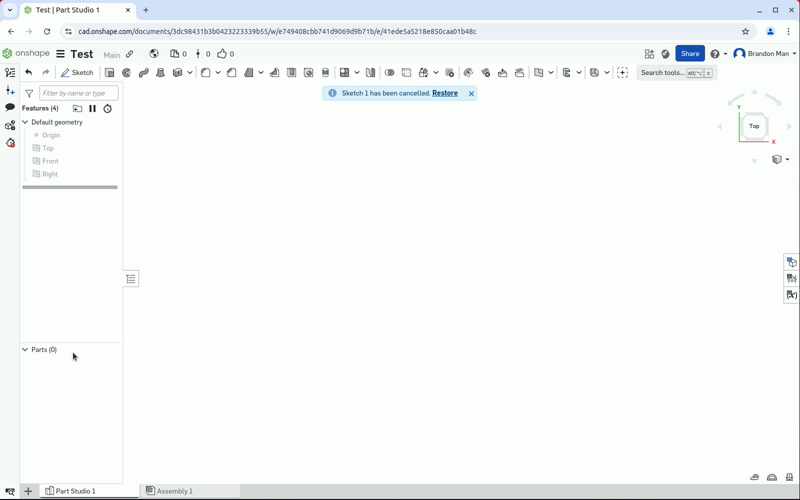
key(shift+p)
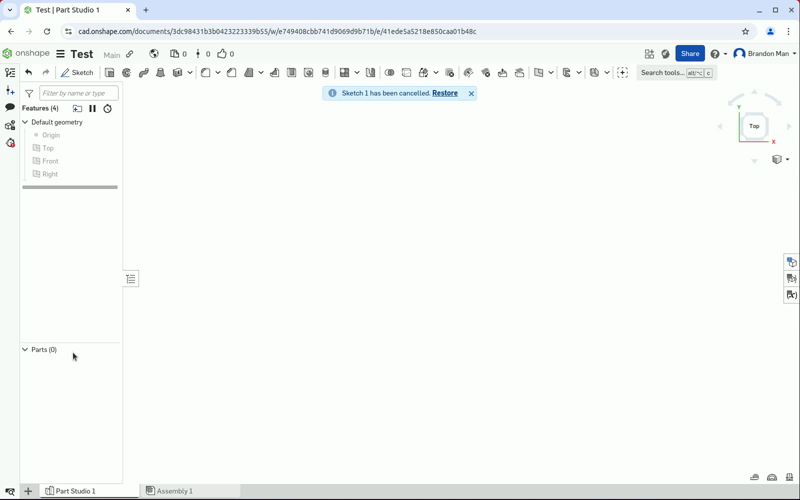
key(space)
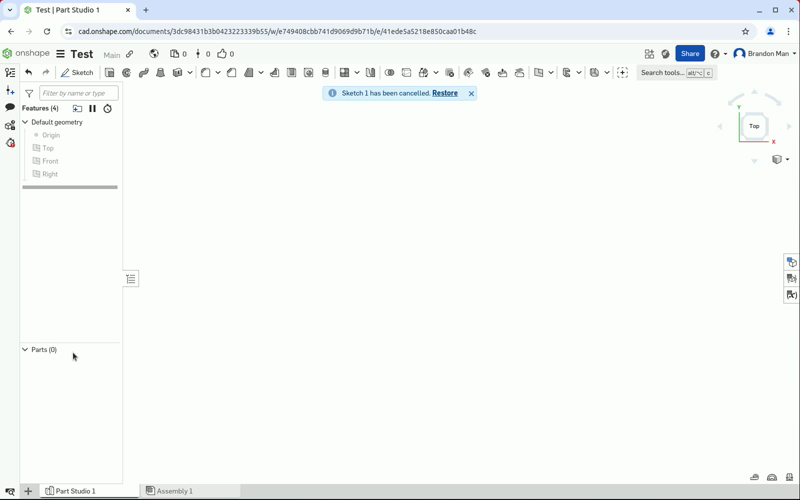
key_down(shift)
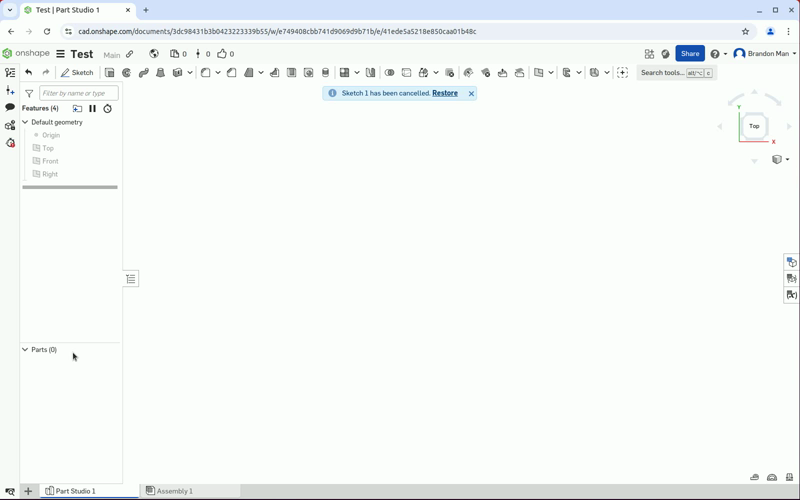
key(up)
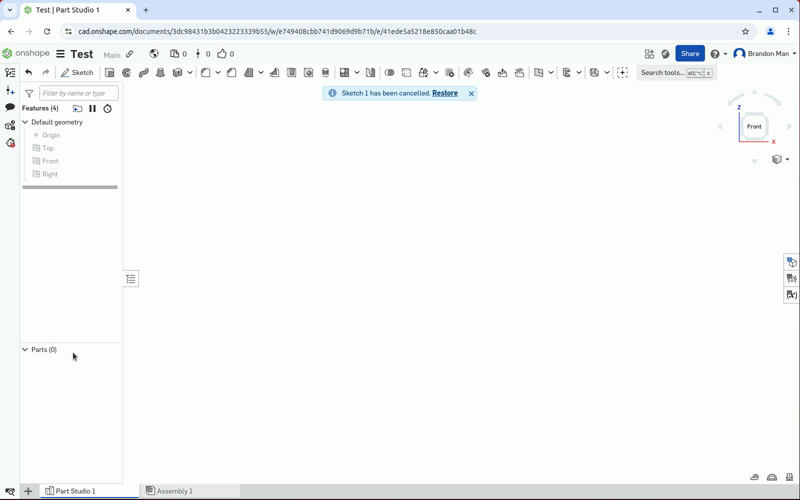
key_up(shift)
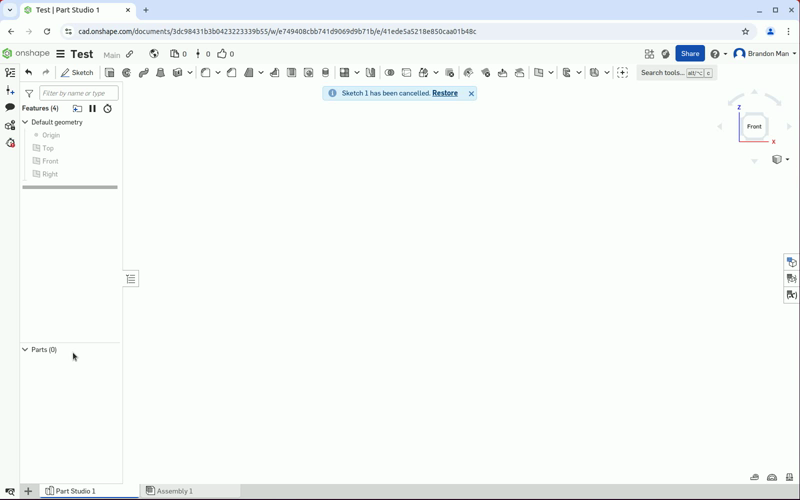
mouse_move(73, 352)
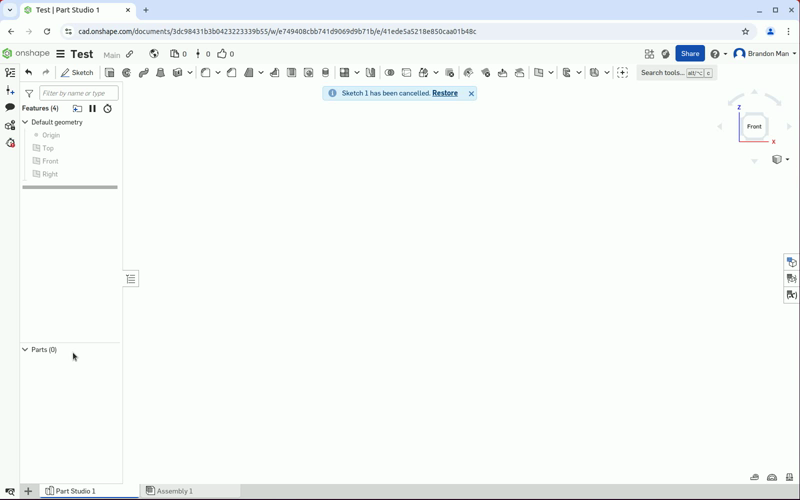
key(shift+y)
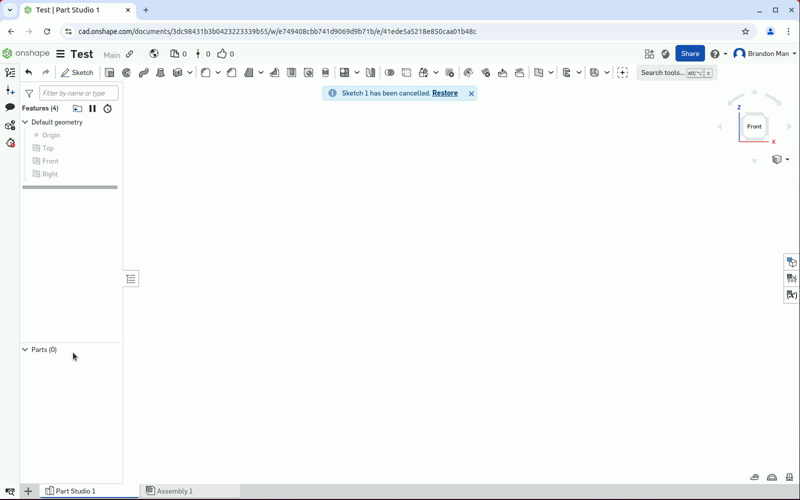
key(shift+s)
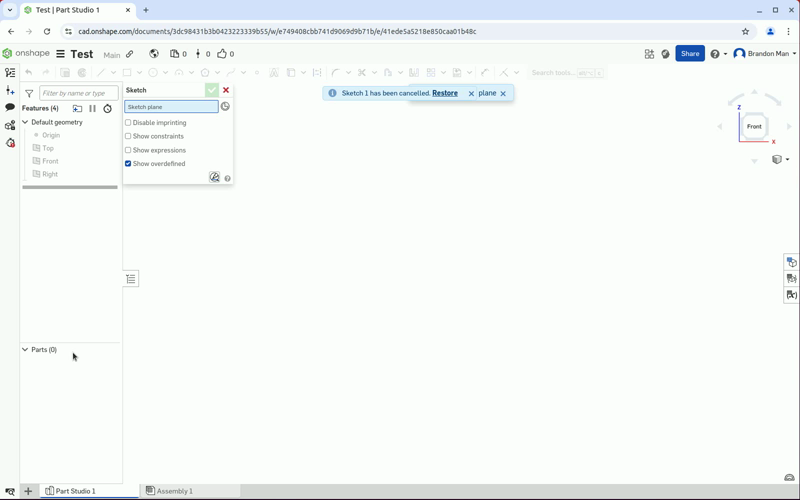
mouse_move(73, 163)
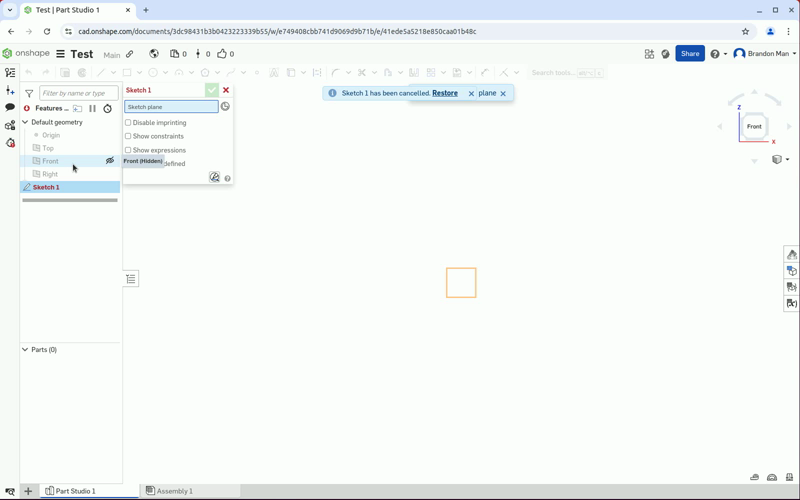
click(73, 163)
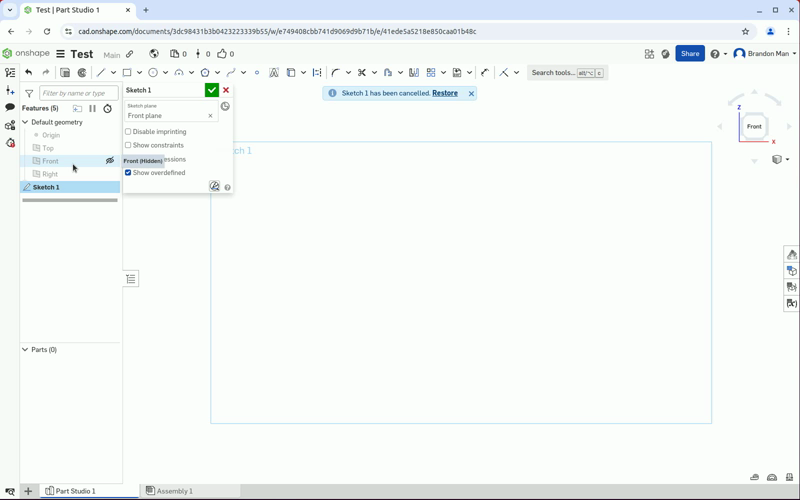
mouse_move(73, 352)
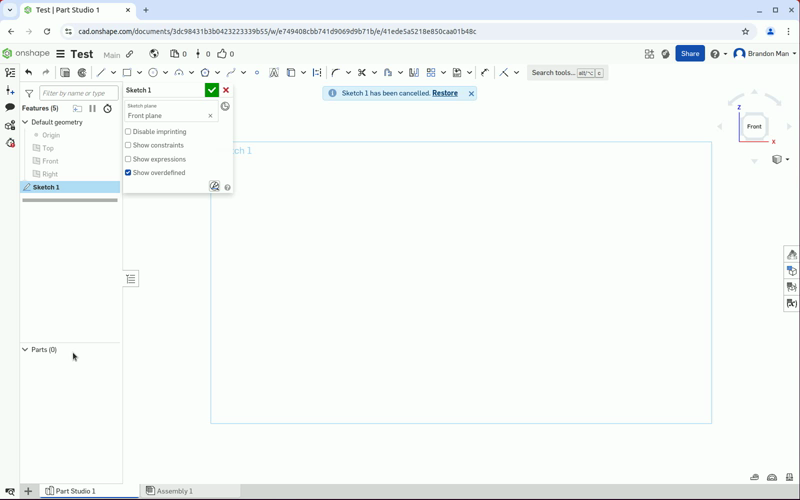
key(y)
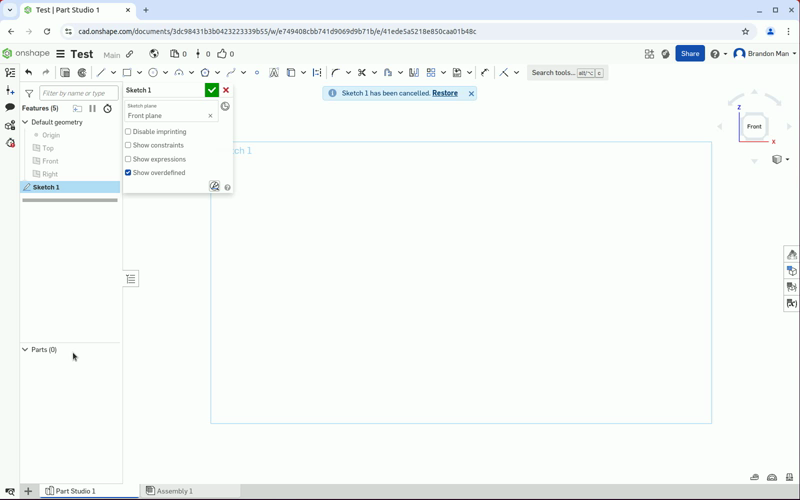
key(l)
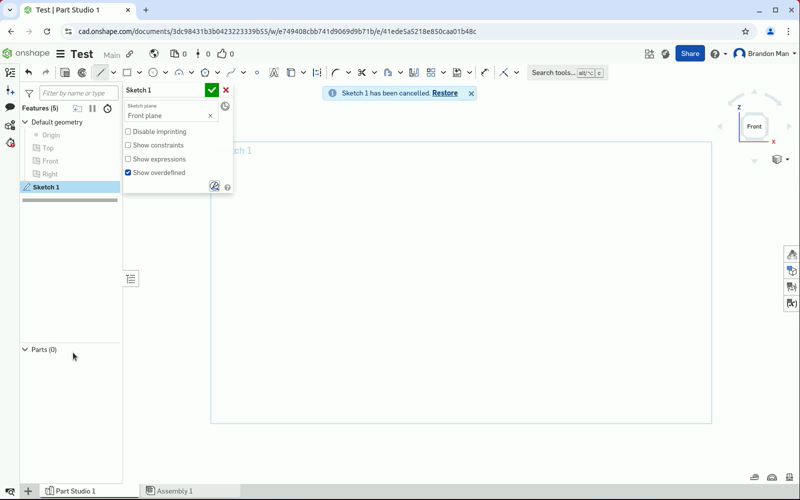
key_down(shift)
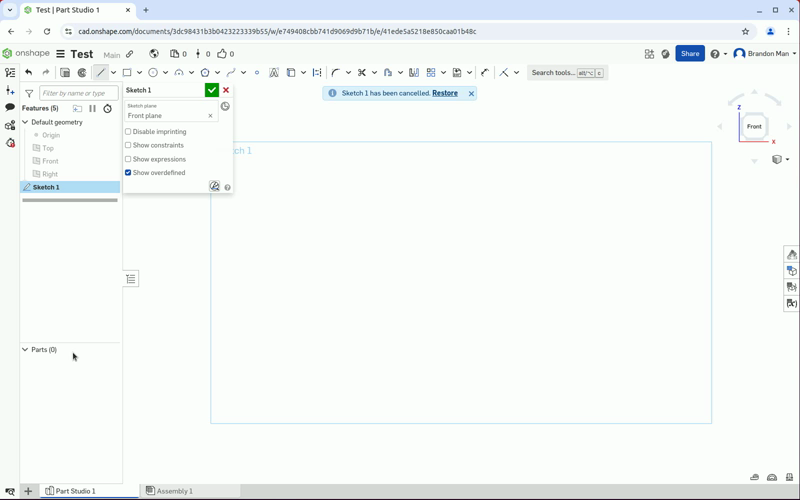
mouse_move(473, 209)
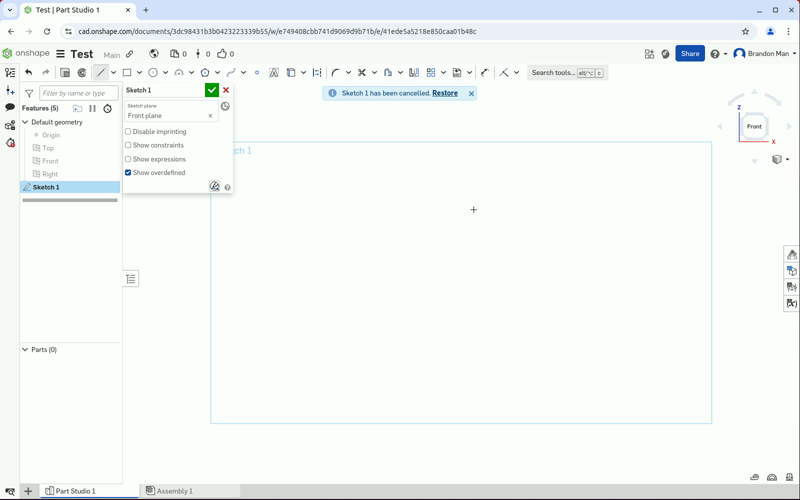
click(473, 209)
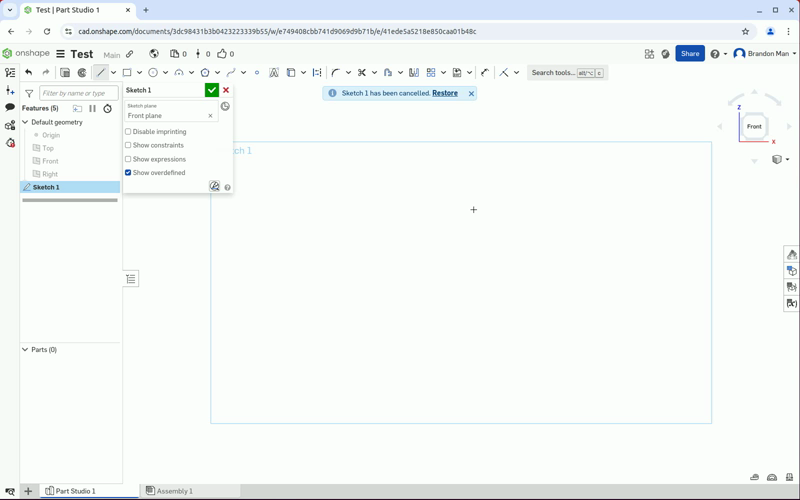
key_up(shift)
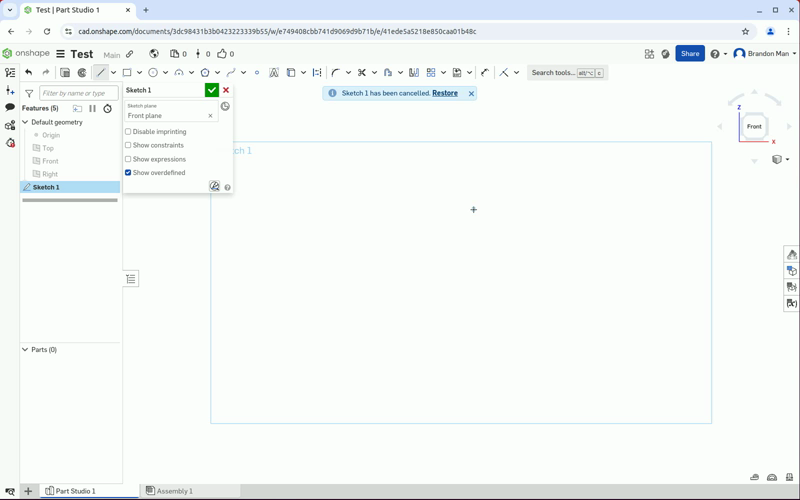
key_down(shift)
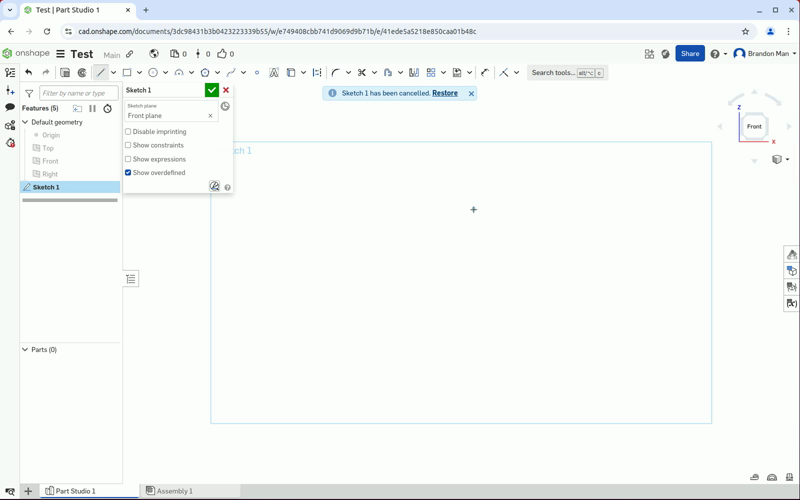
mouse_move(503, 209)
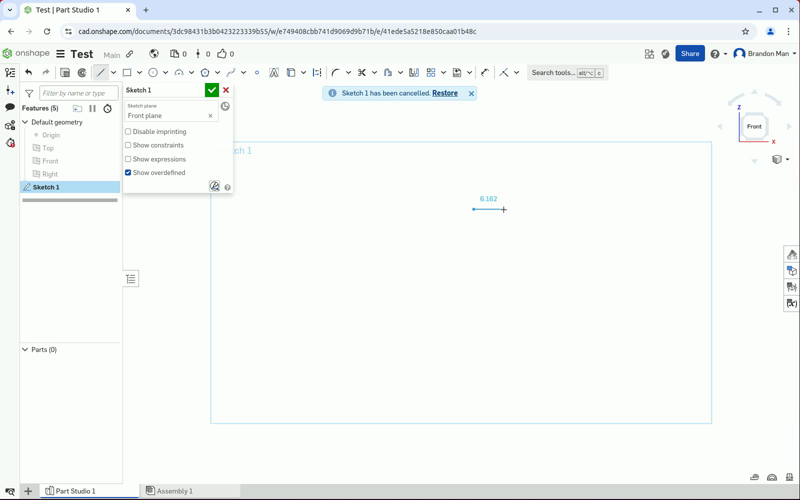
mouse_move(524, 209)
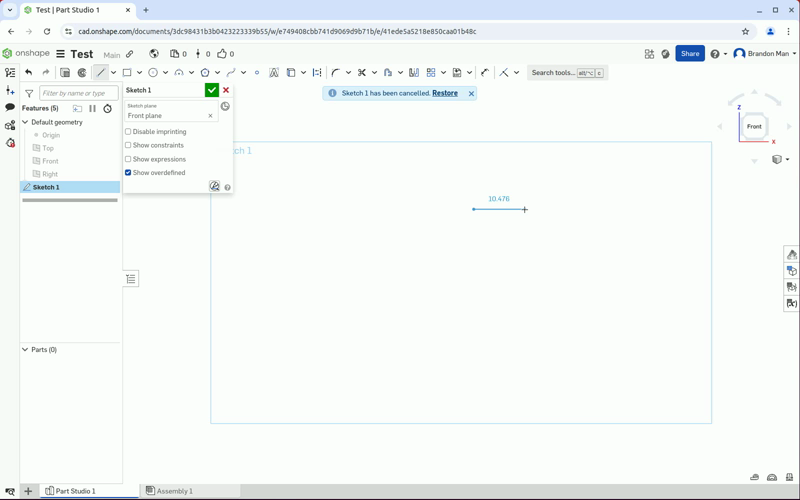
click(524, 209)
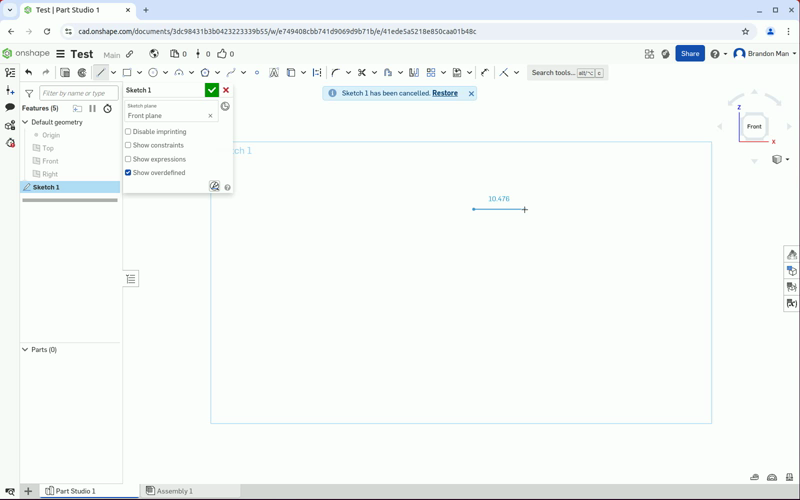
key_up(shift)
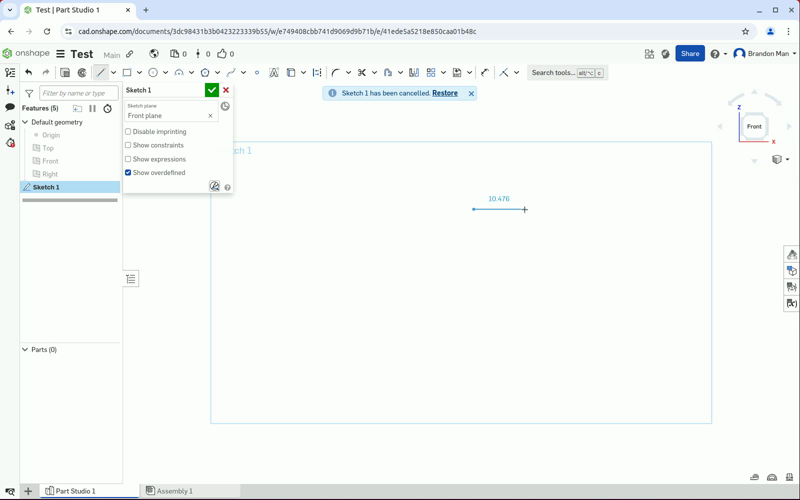
key_down(shift)
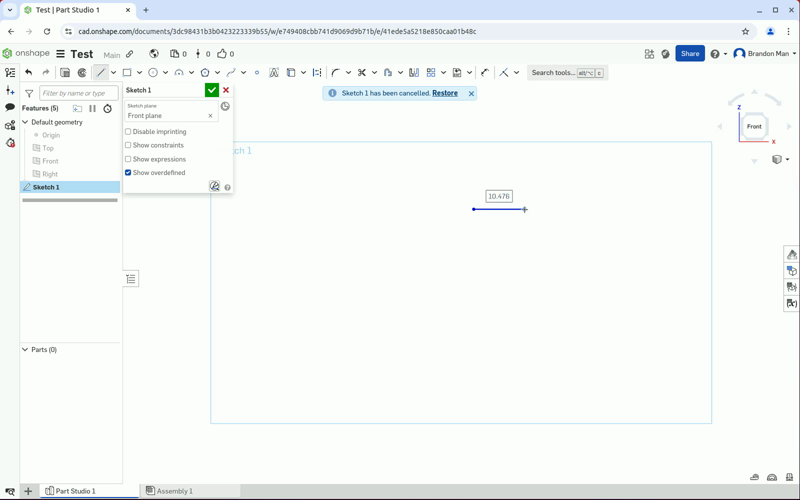
mouse_move(554, 209)
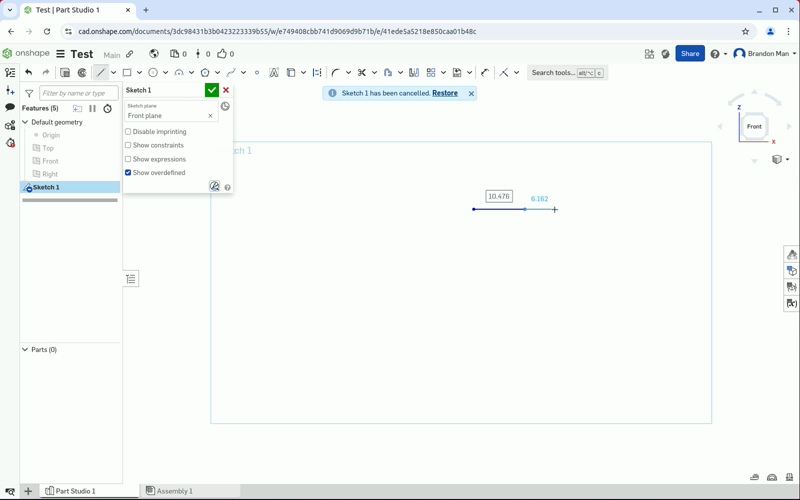
mouse_move(524, 170)
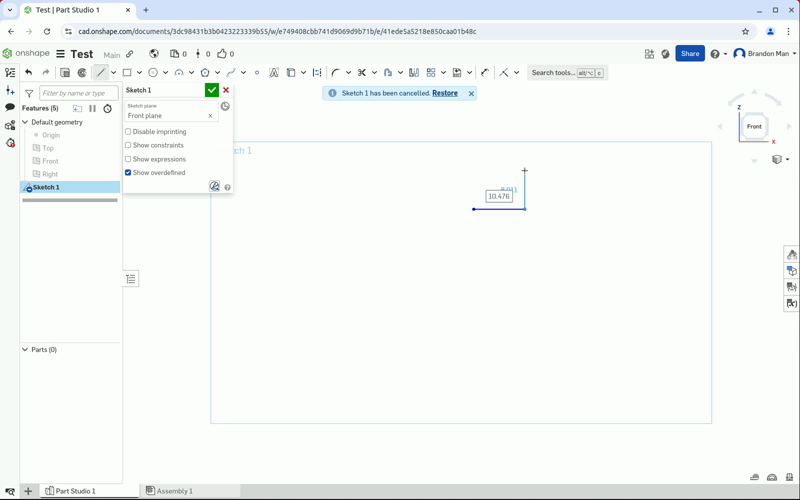
click(524, 170)
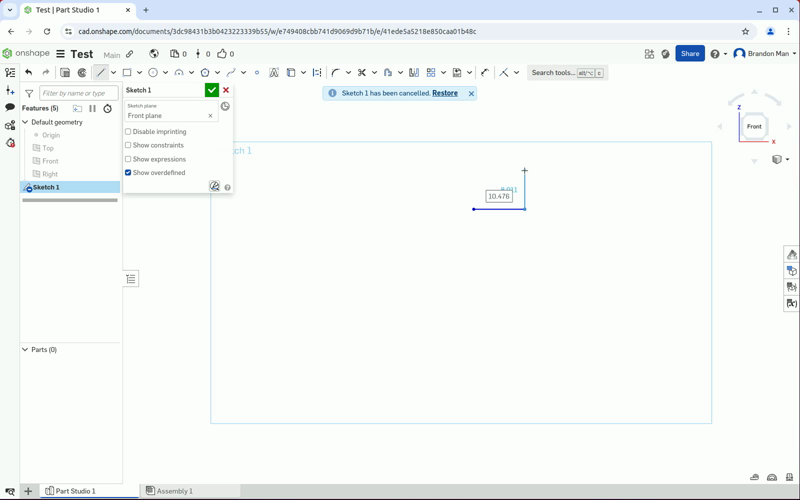
key_up(shift)
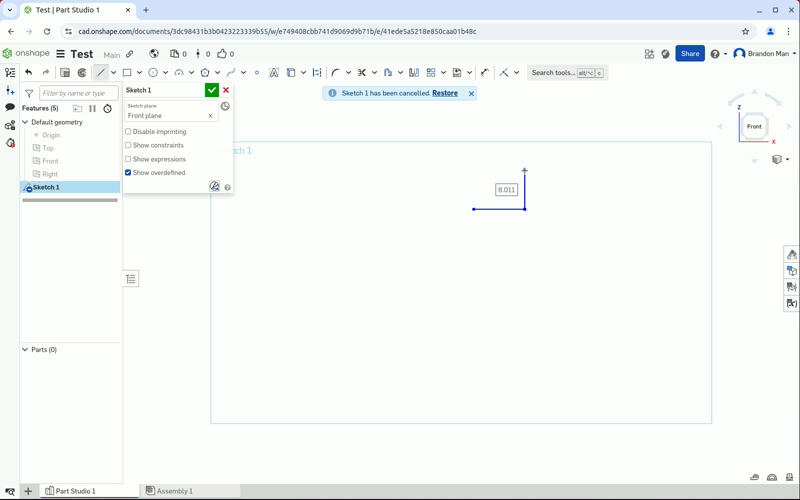
key_down(shift)
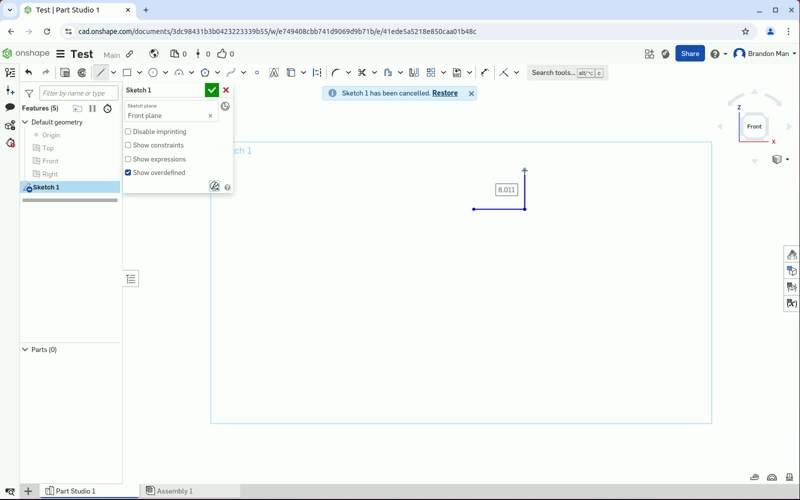
mouse_move(554, 170)
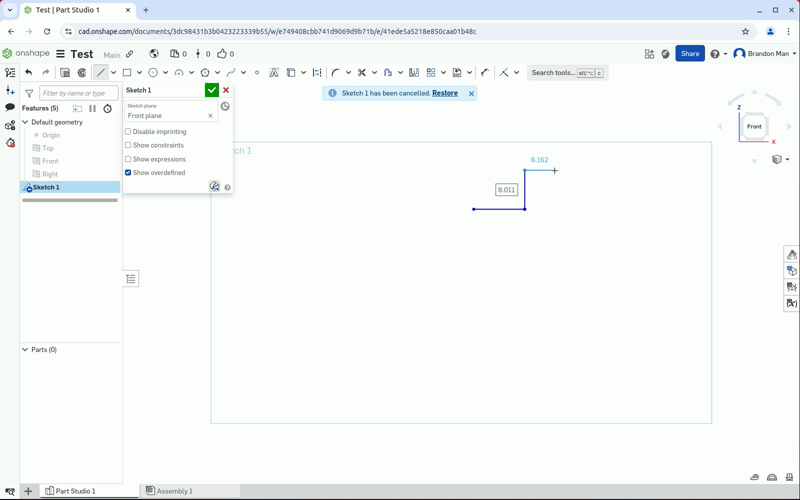
mouse_move(473, 170)
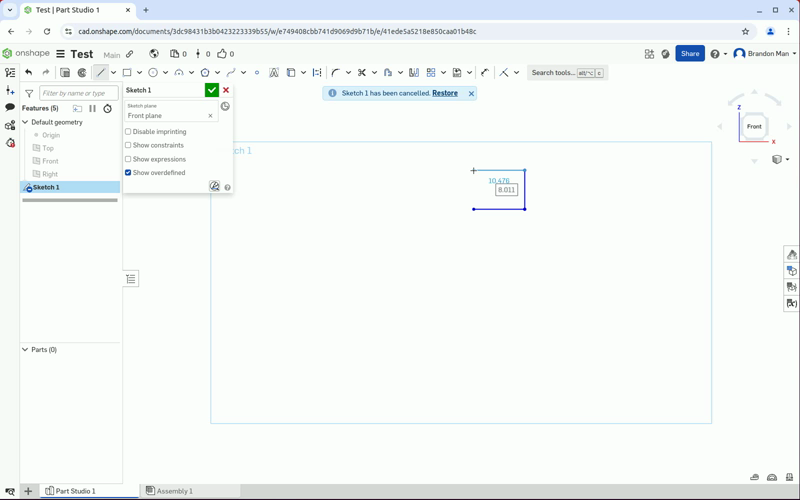
click(473, 170)
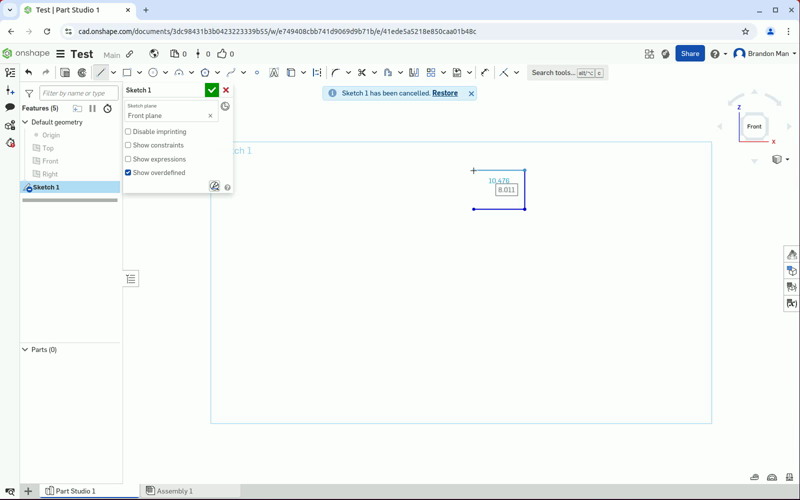
key_up(shift)
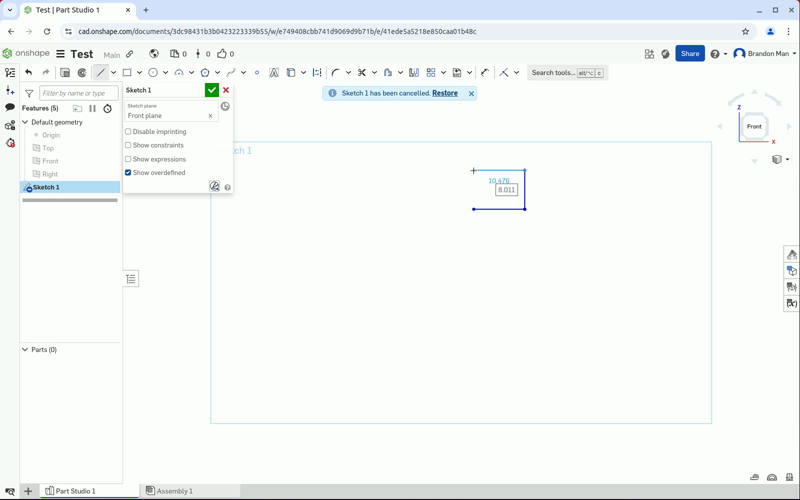
mouse_move(503, 170)
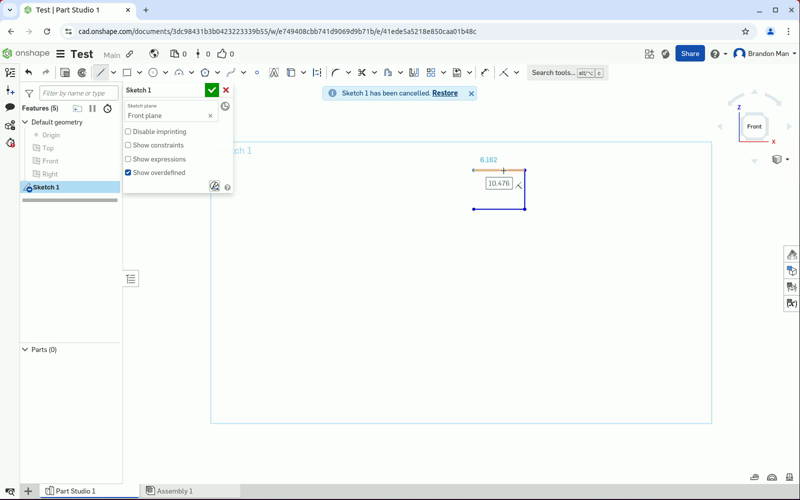
key_down(shift)
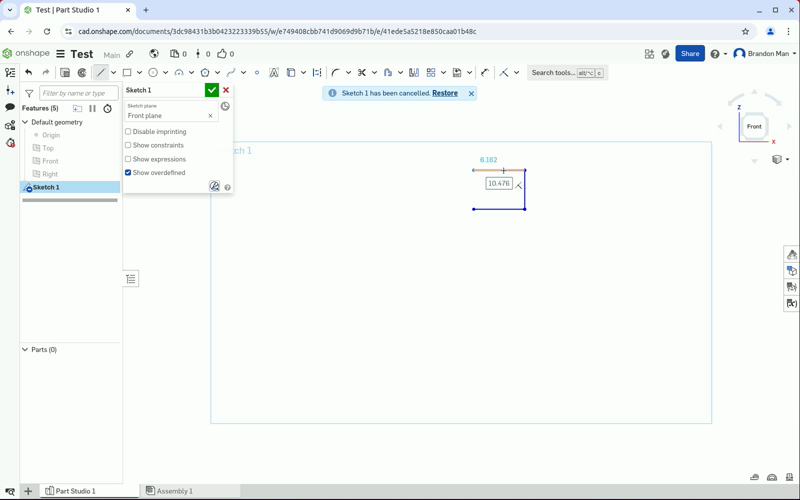
mouse_move(473, 209)
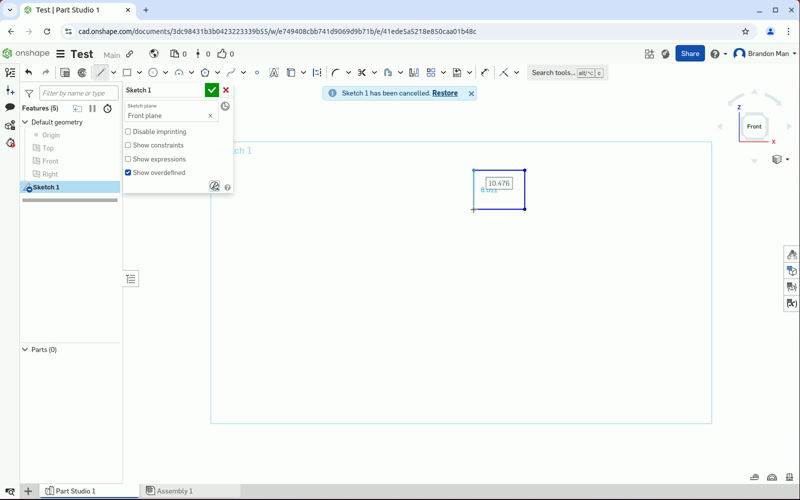
key_up(shift)
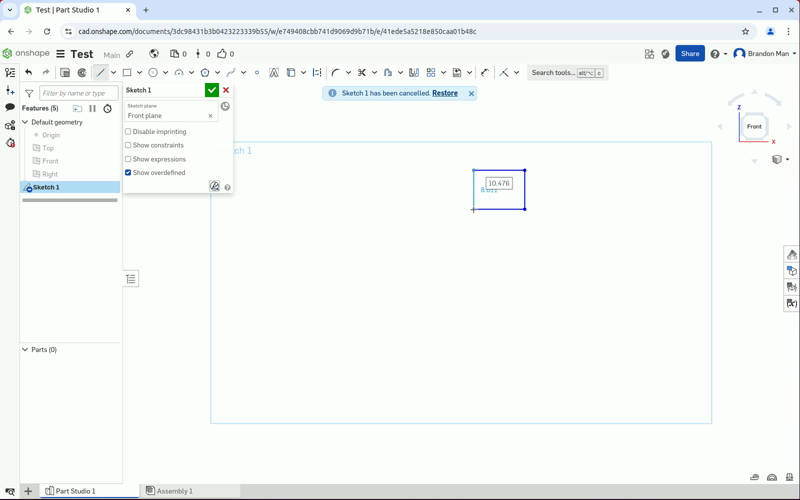
click(473, 209)
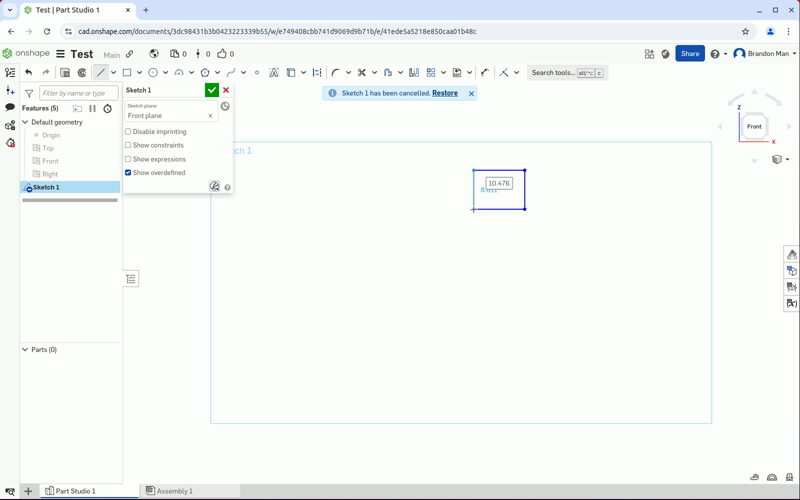
key(esc)
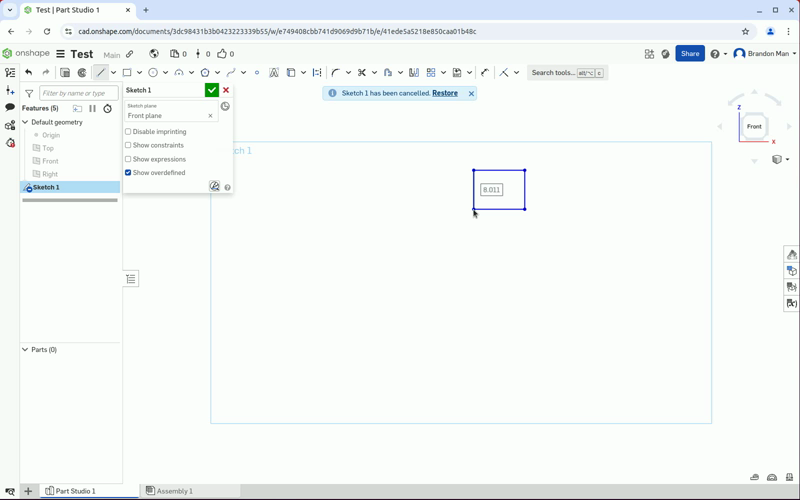
mouse_move(517, 182)
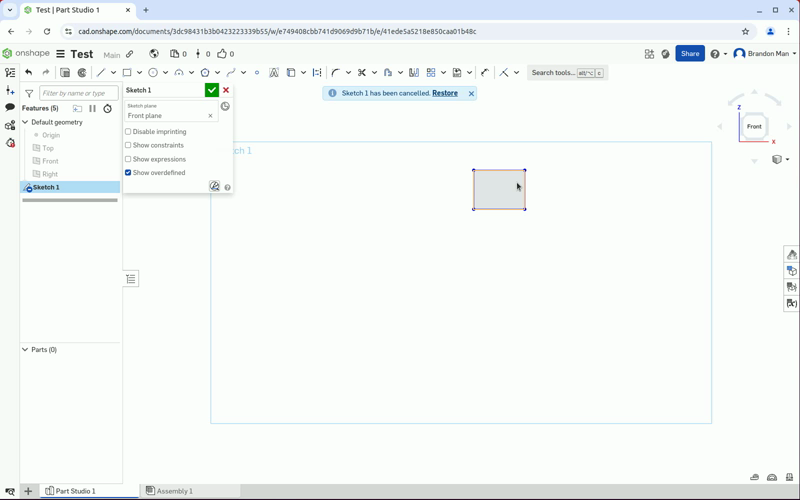
click(517, 182)
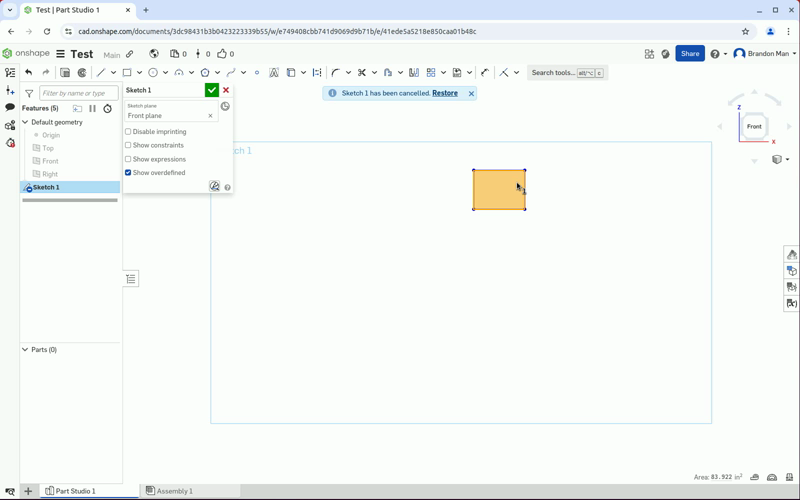
mouse_move(73, 352)
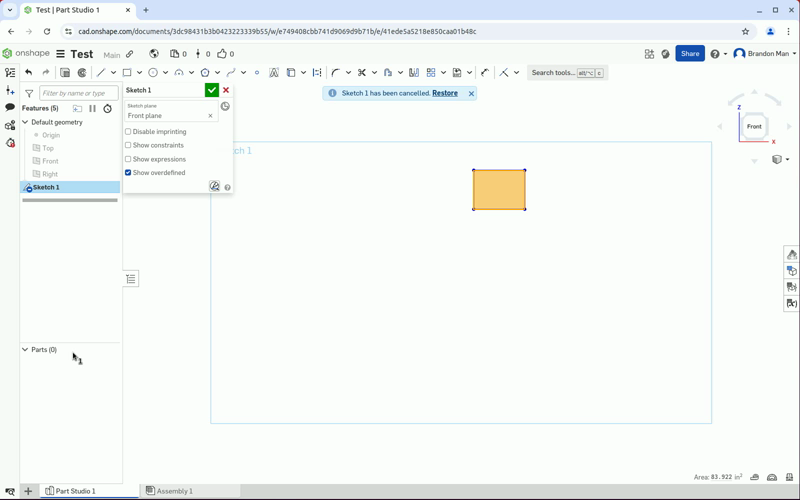
key(shift+y)
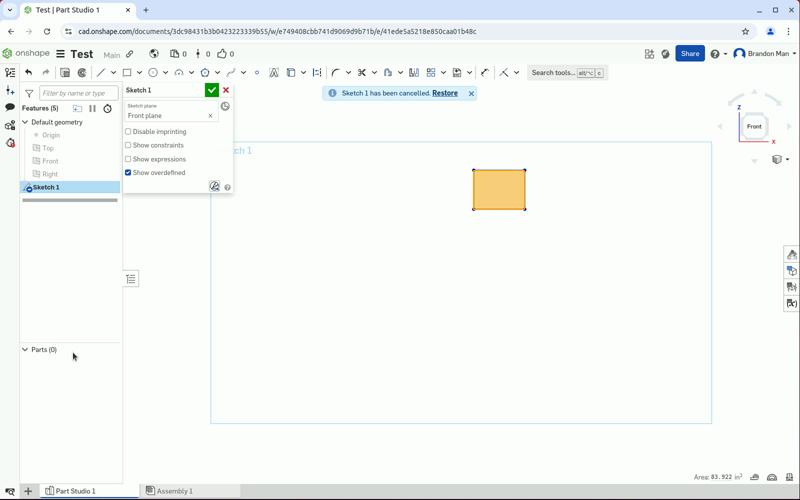
key(shift+e)
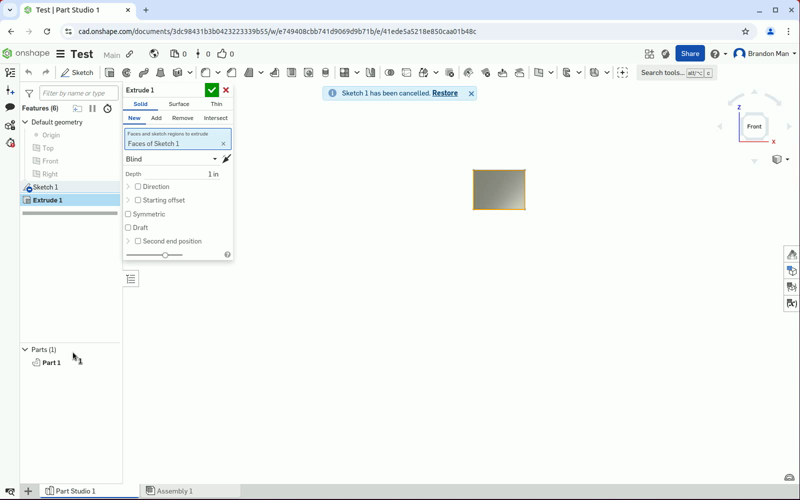
mouse_move(143, 106)
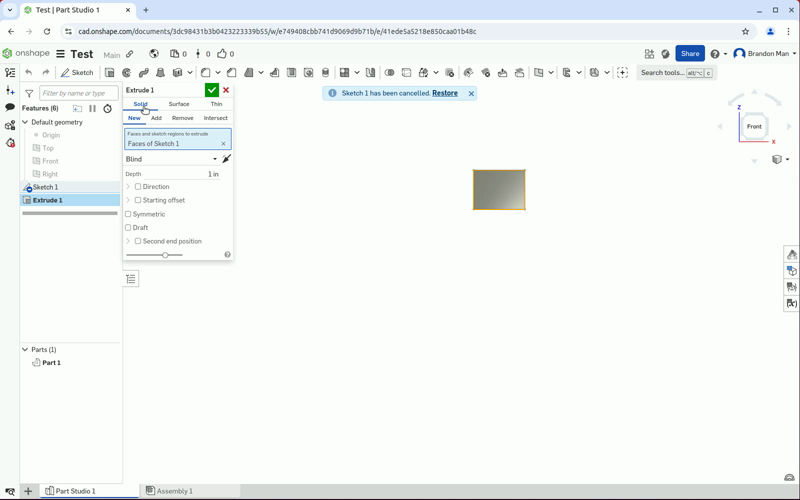
click(143, 106)
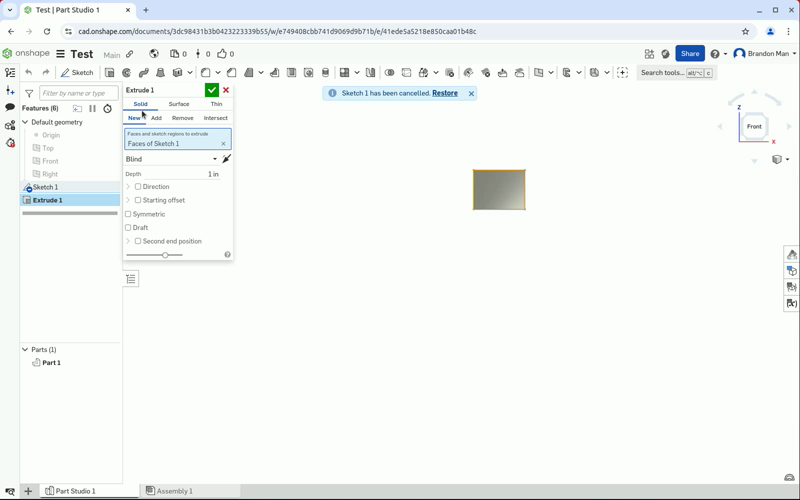
mouse_move(137, 120)
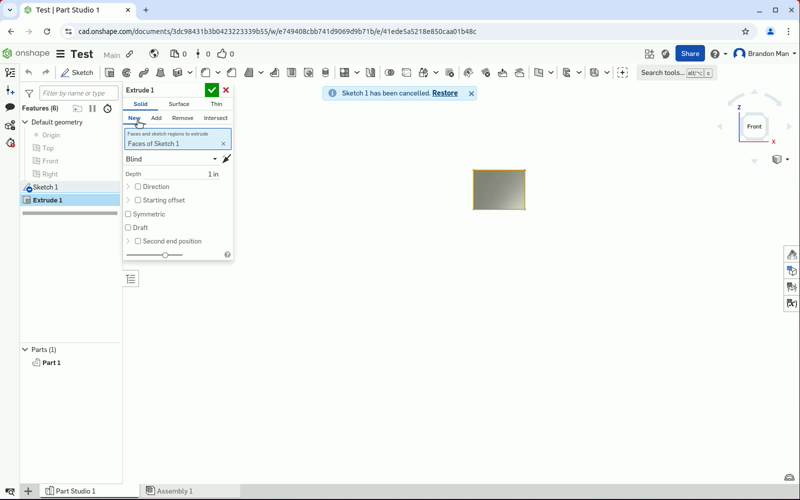
click(137, 120)
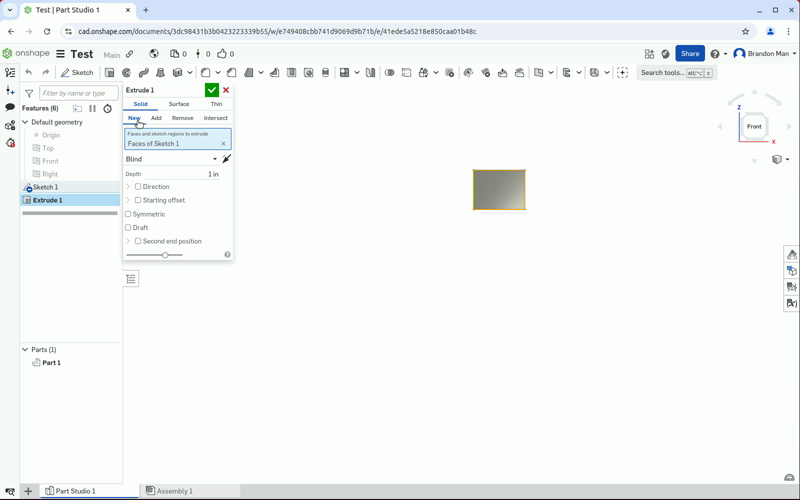
key(tab, 4)
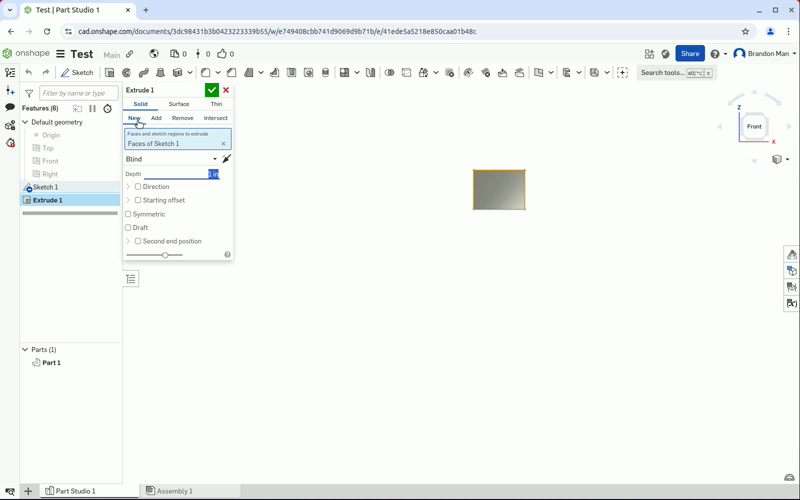
text(8.425)
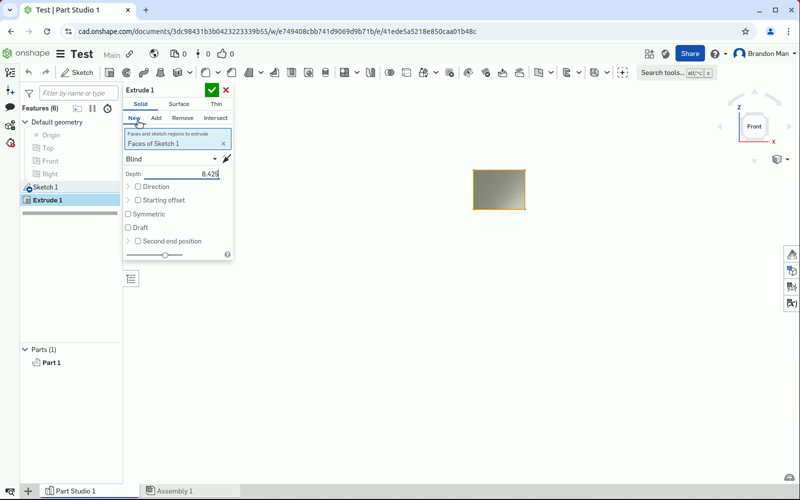
key(enter)
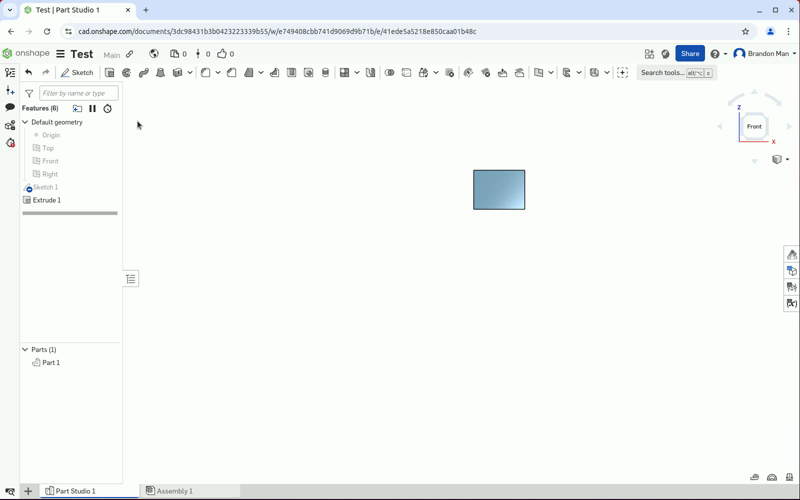
key(shift+h)
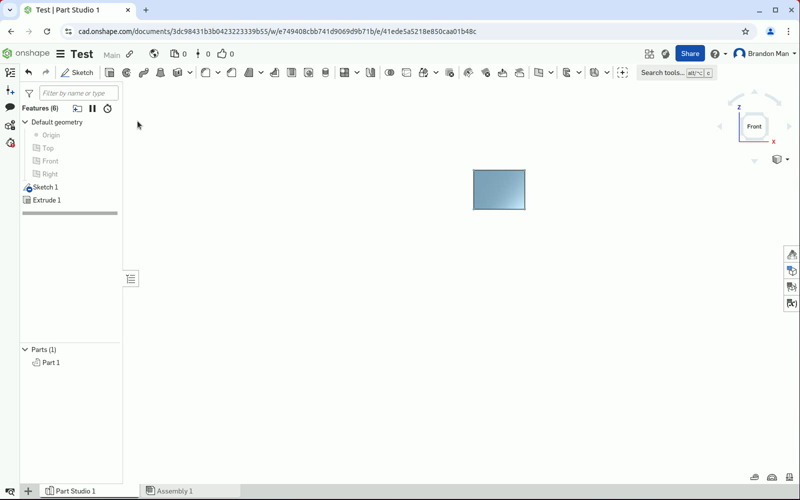
key(shift+h)
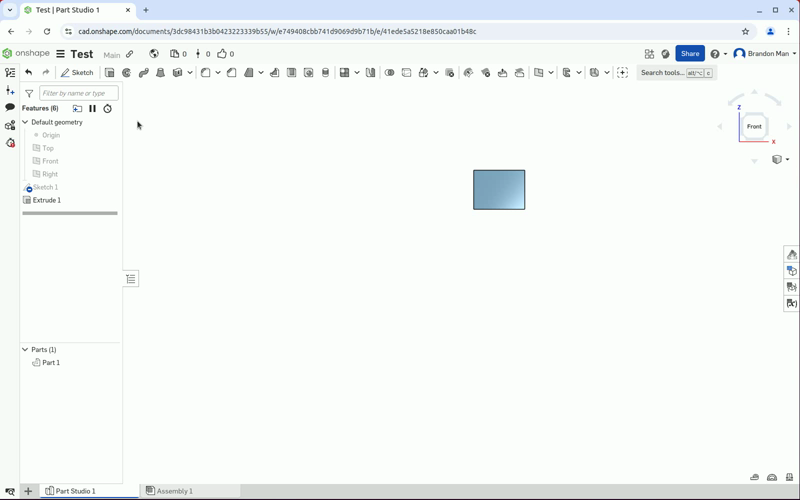
mouse_move(73, 189)
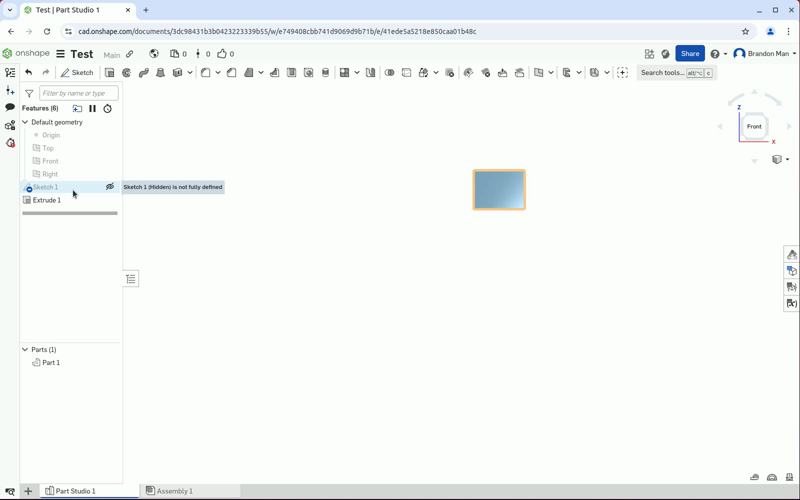
click(73, 189)
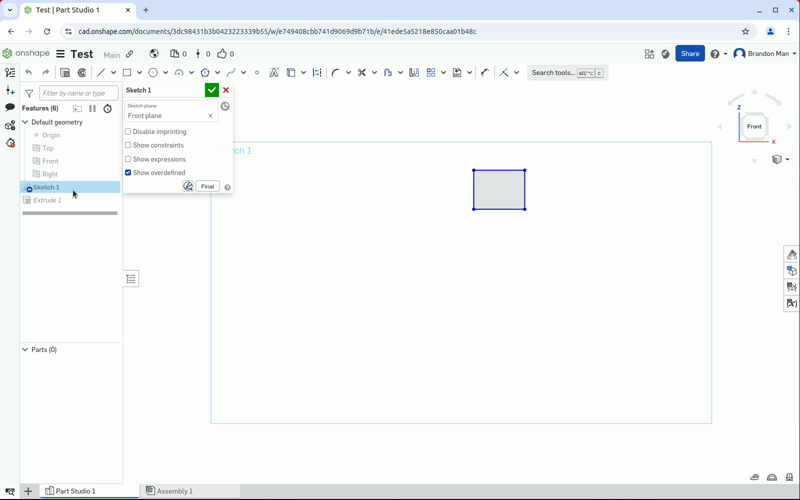
mouse_move(229, 92)
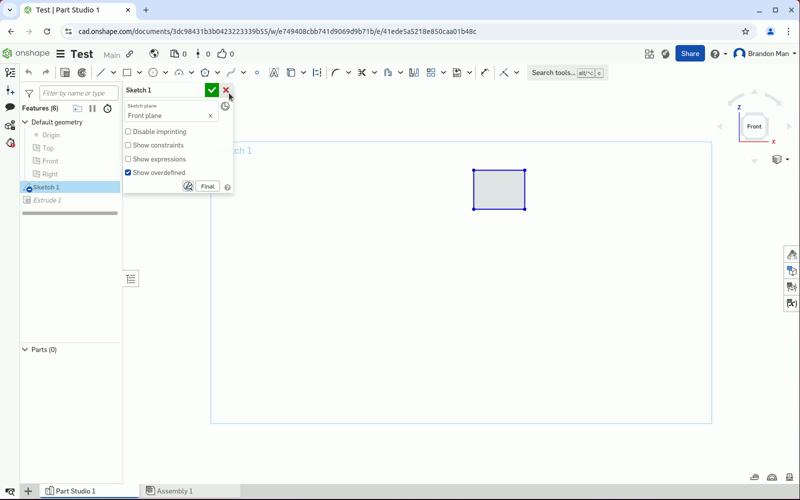
click(229, 92)
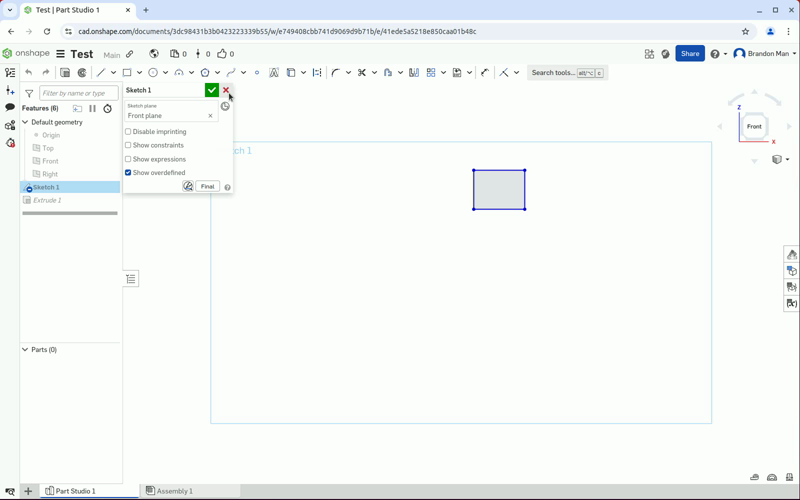
key(shift+s)
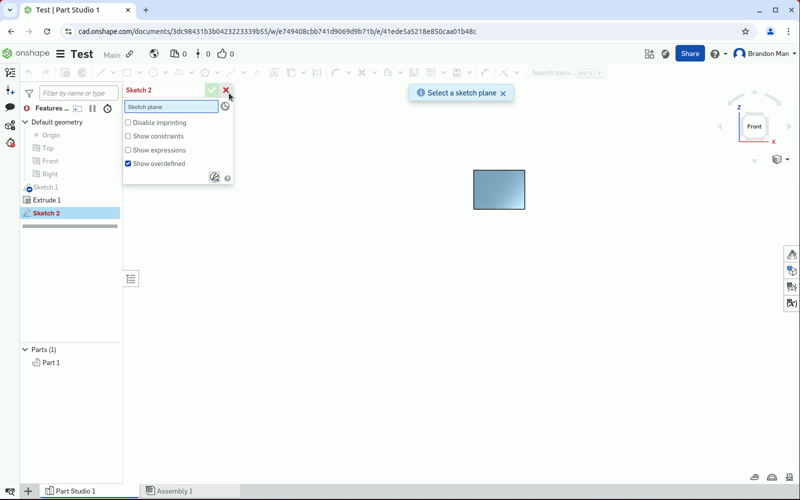
mouse_move(73, 163)
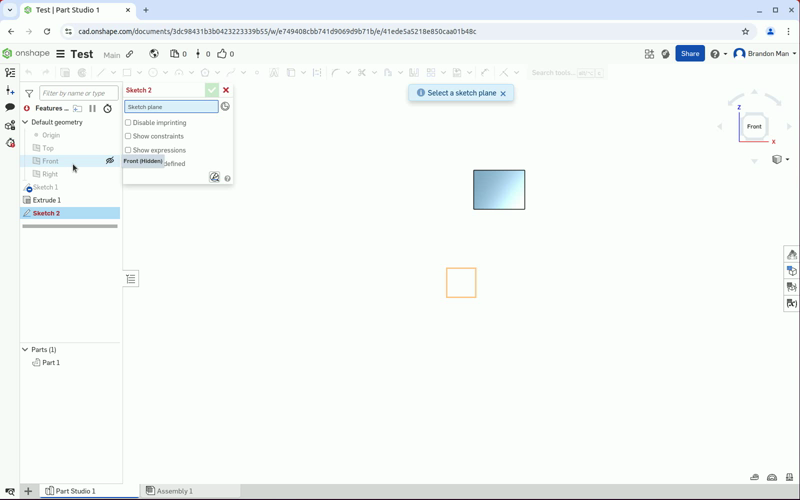
click(73, 163)
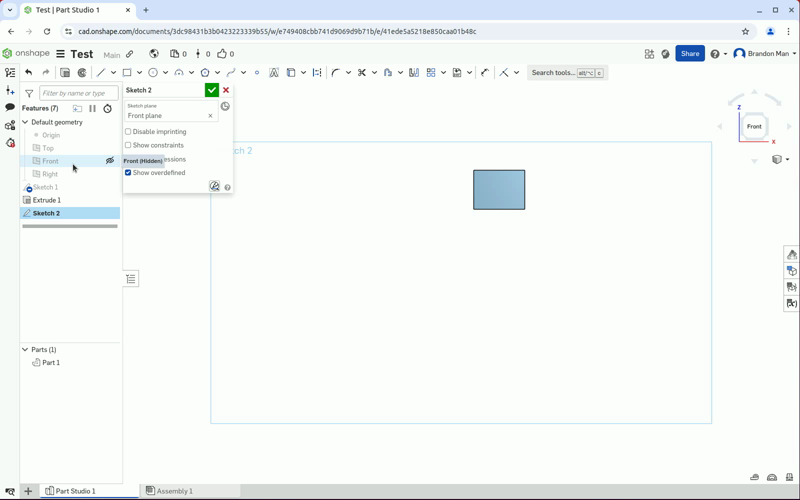
mouse_move(73, 352)
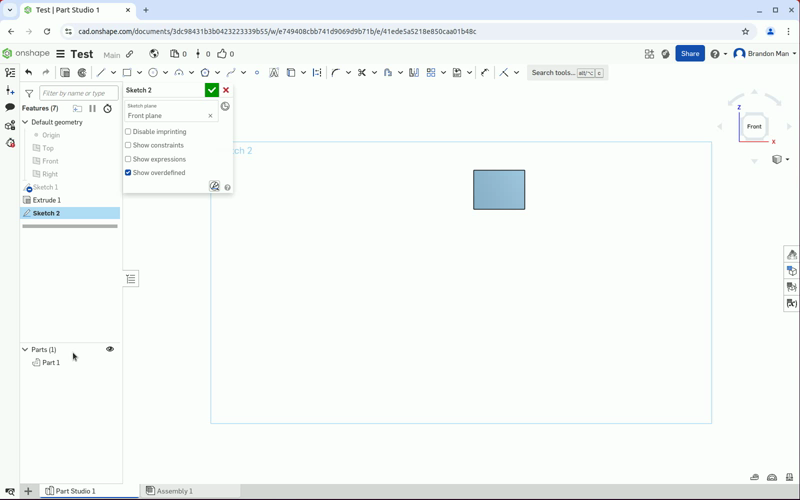
key(y)
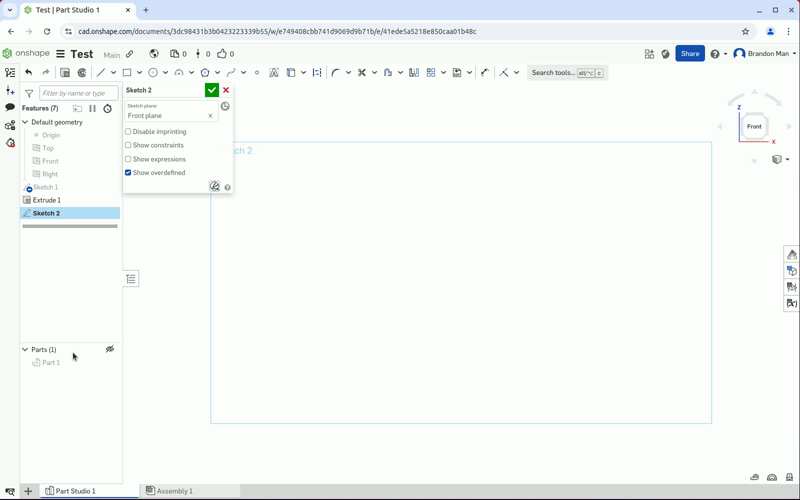
key(l)
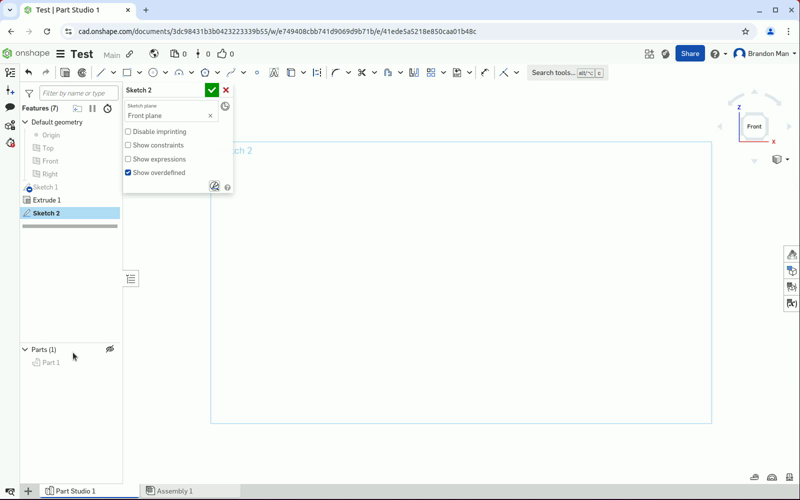
key_down(shift)
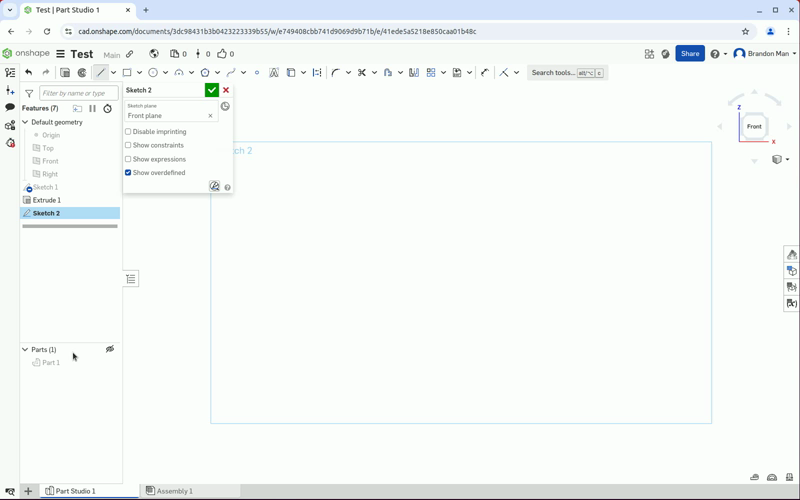
mouse_move(429, 335)
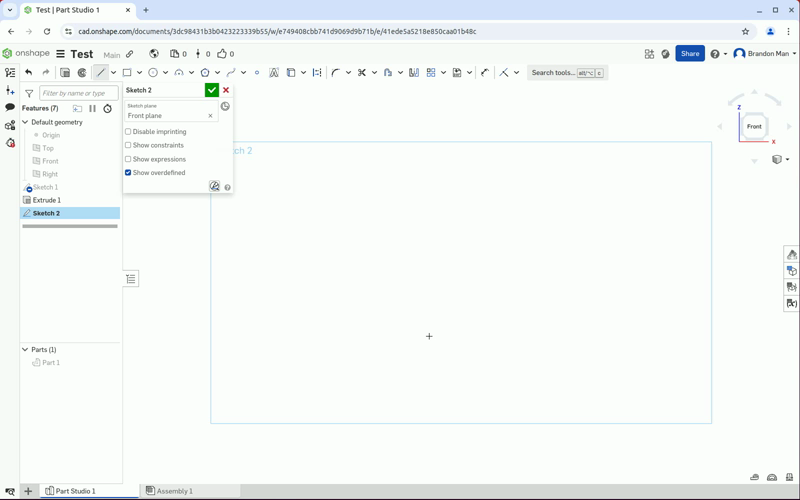
click(429, 335)
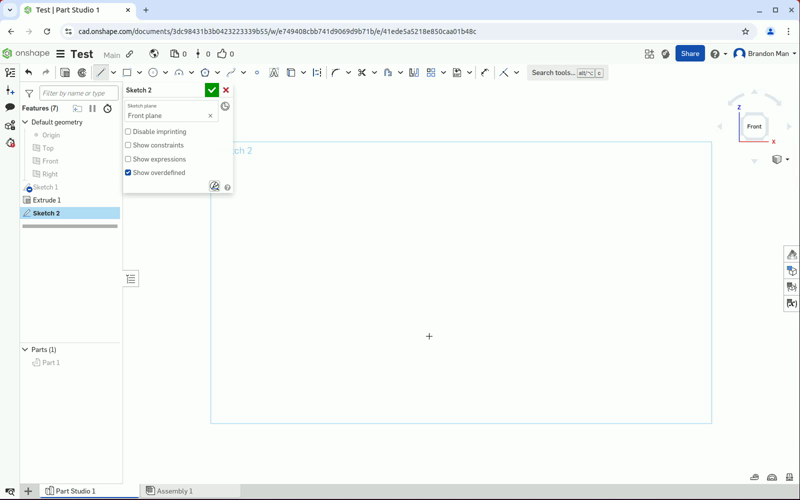
key_up(shift)
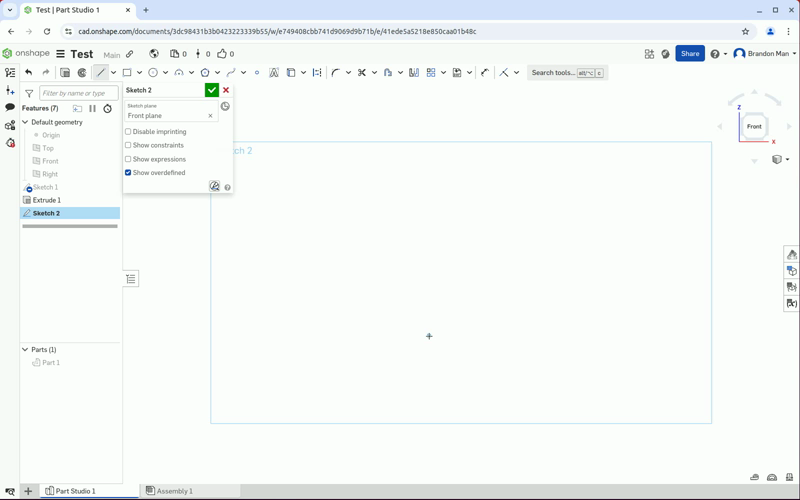
key_down(shift)
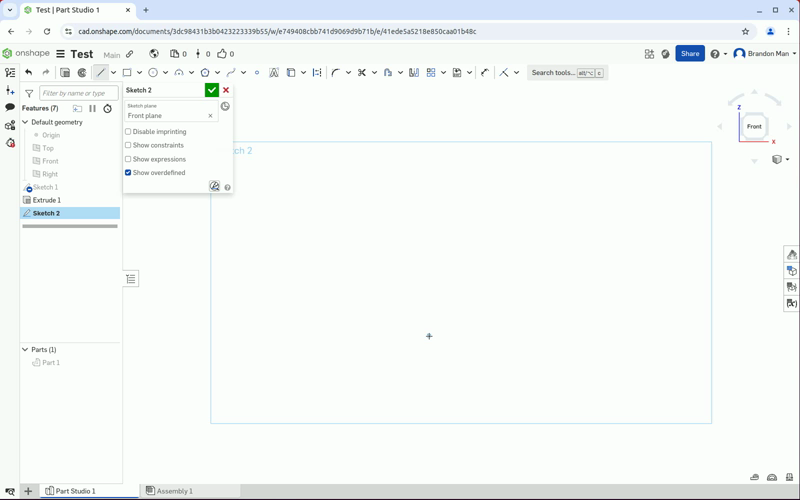
mouse_move(520, 335)
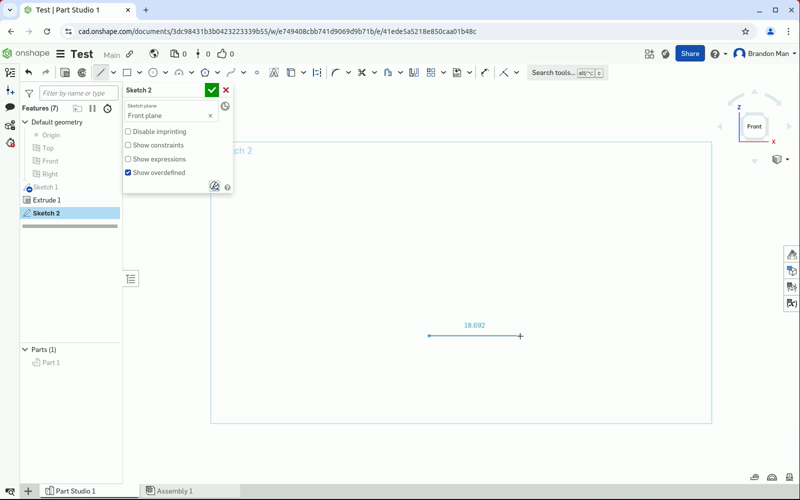
click(520, 335)
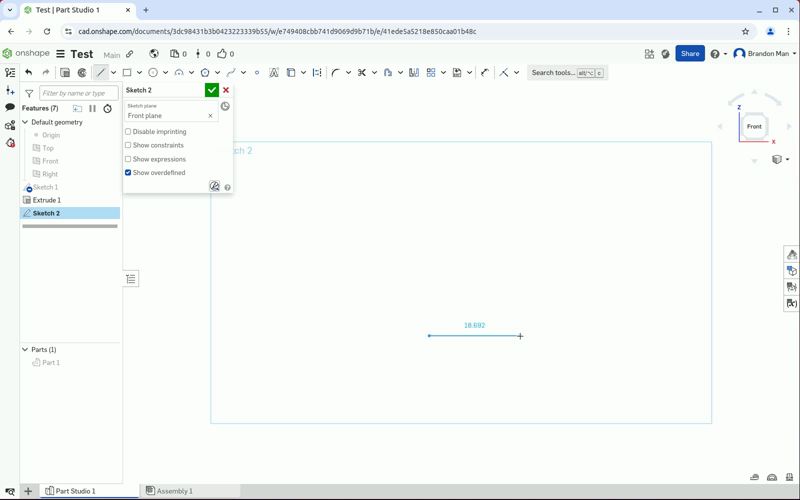
key_up(shift)
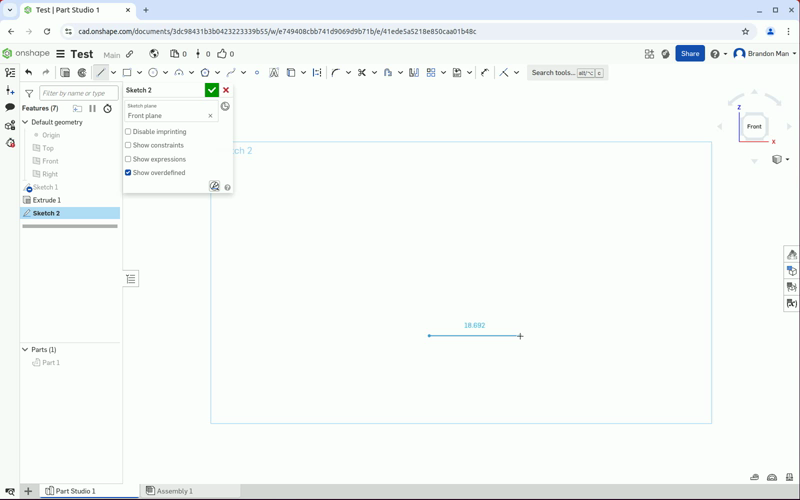
key_down(shift)
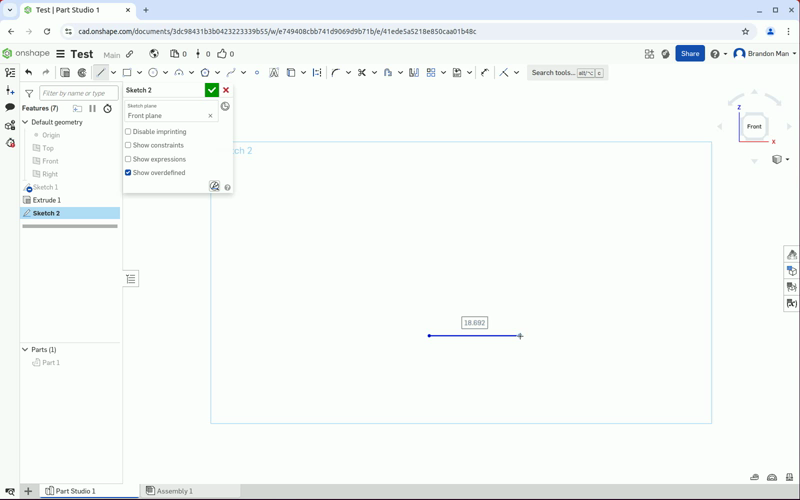
mouse_move(520, 223)
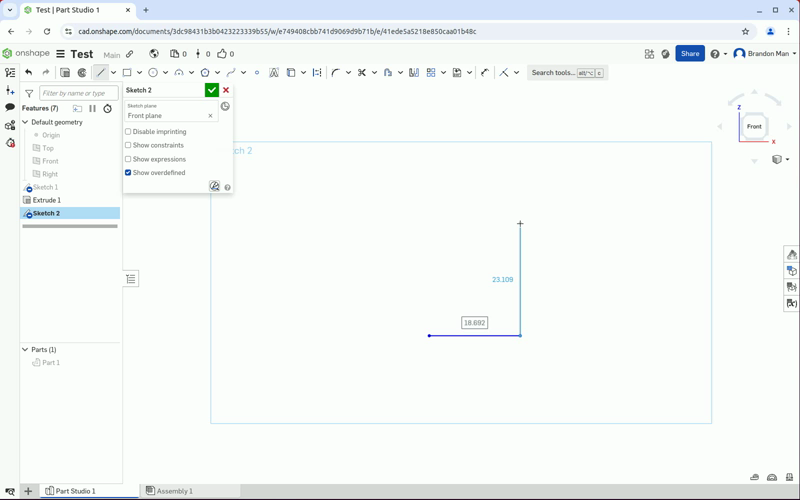
click(520, 223)
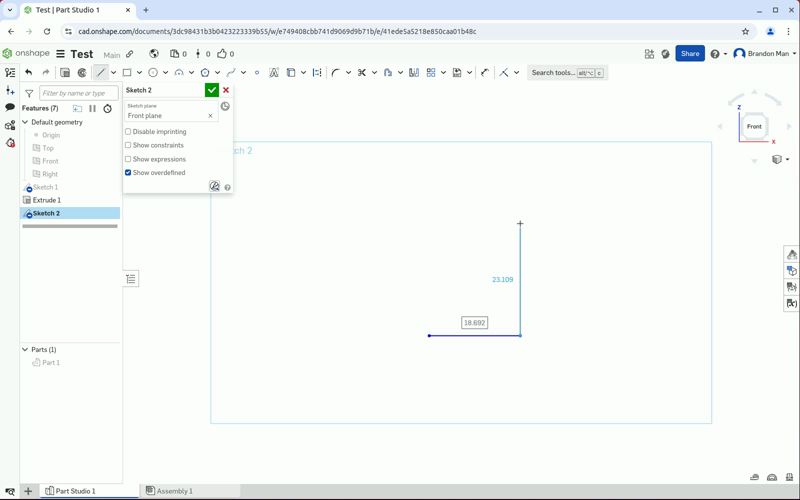
key_up(shift)
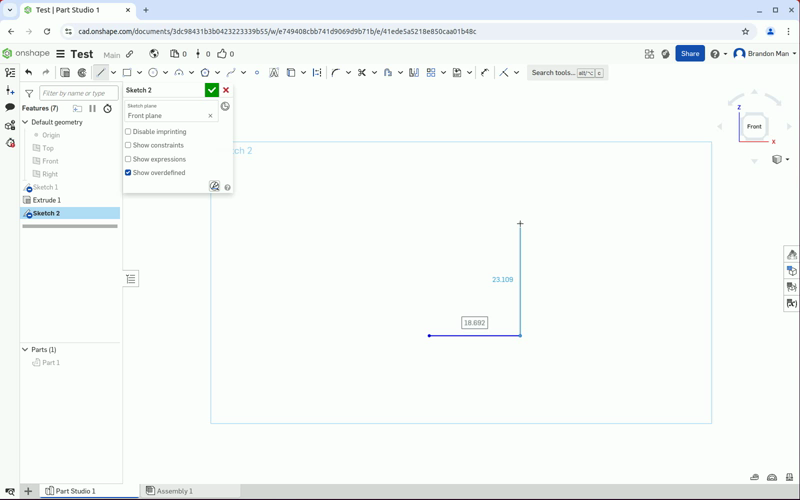
key_down(shift)
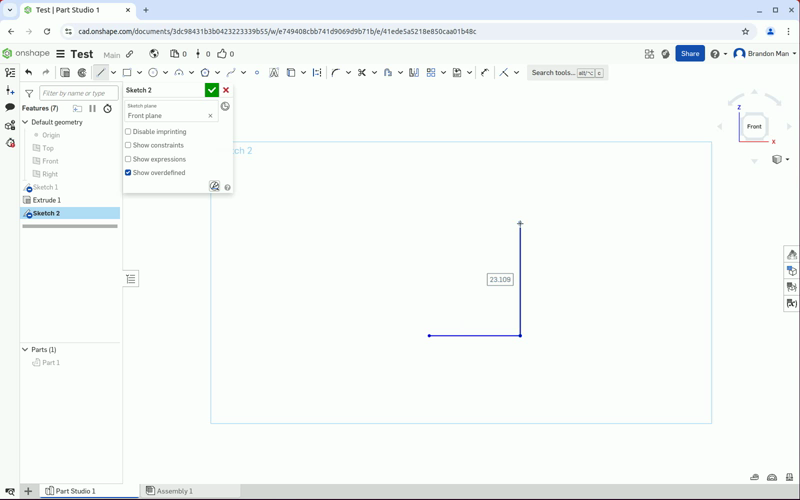
mouse_move(429, 223)
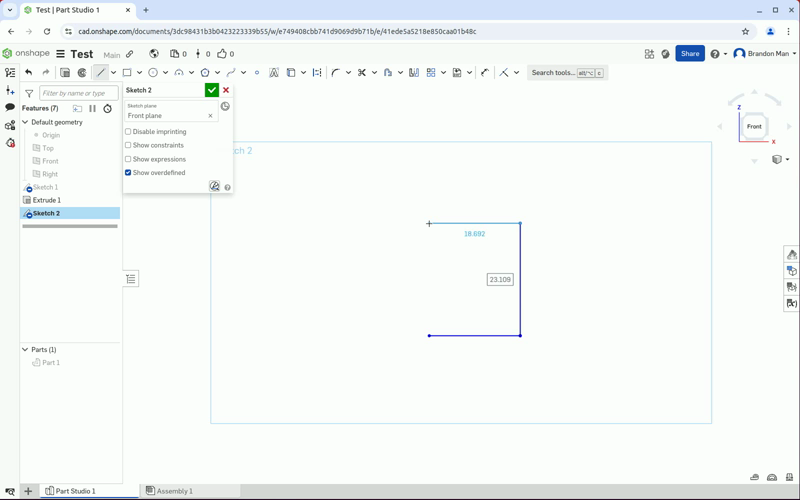
click(429, 223)
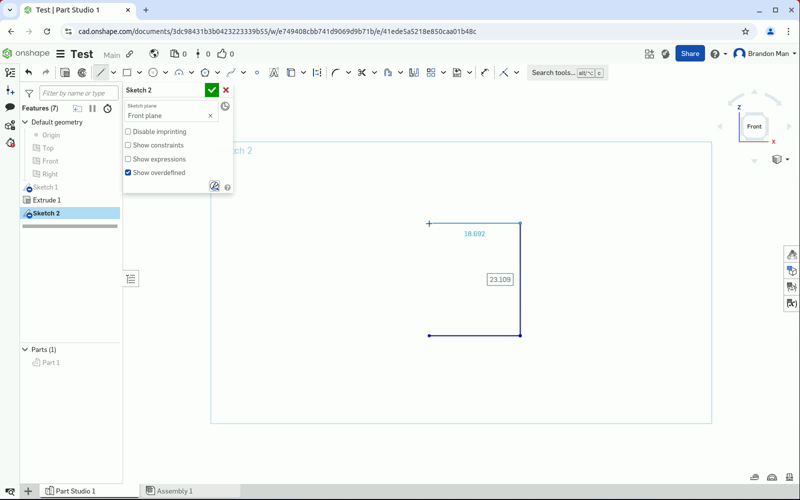
key_up(shift)
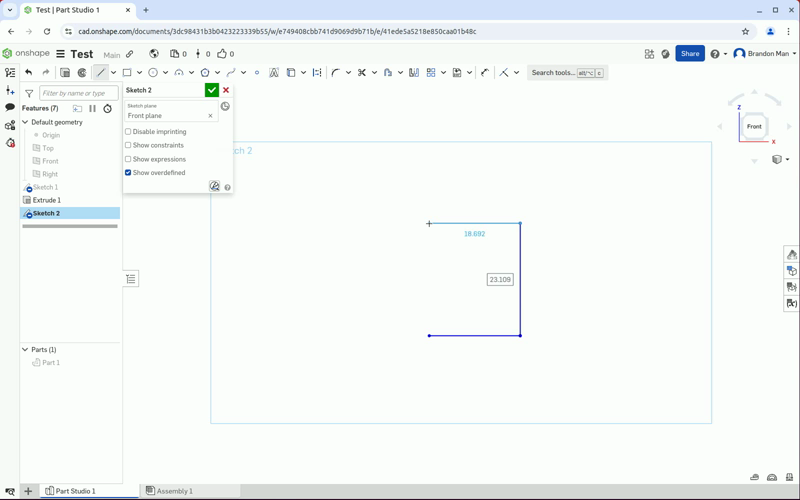
key_down(shift)
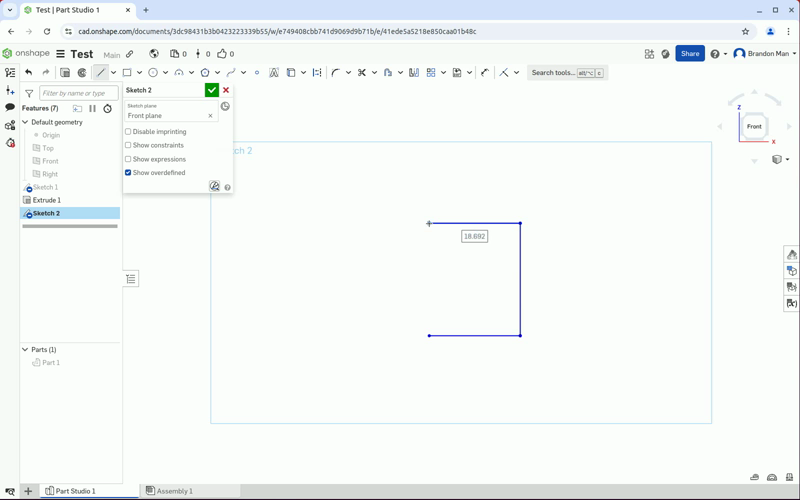
mouse_move(429, 335)
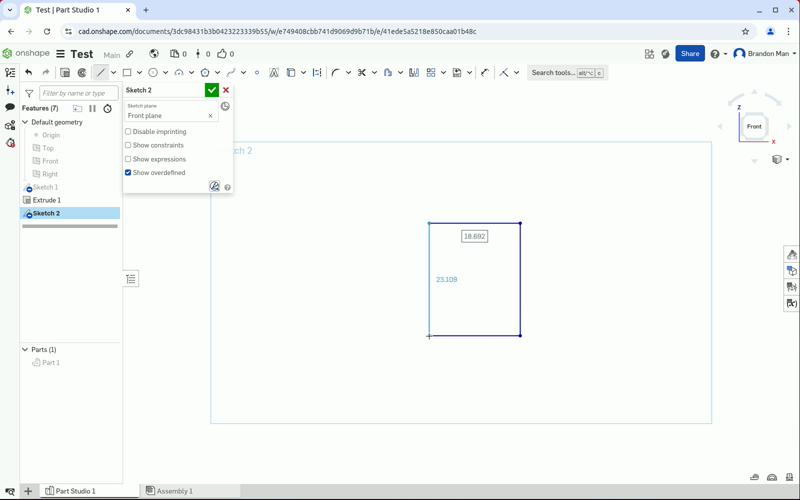
key_up(shift)
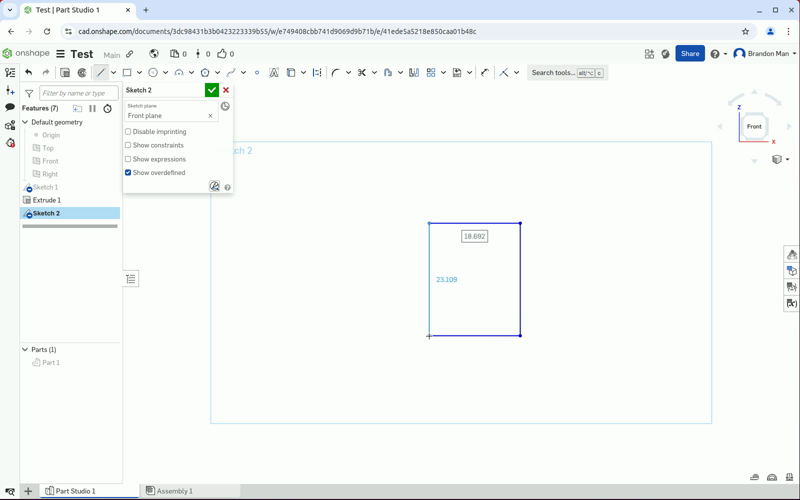
click(429, 335)
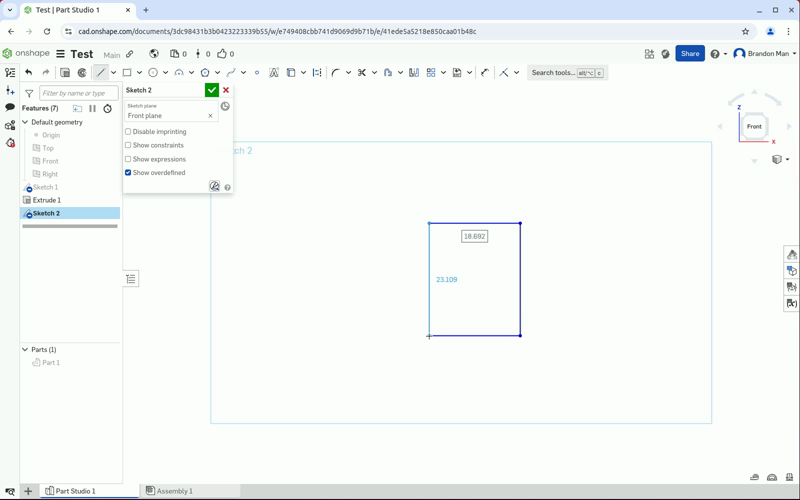
key(esc)
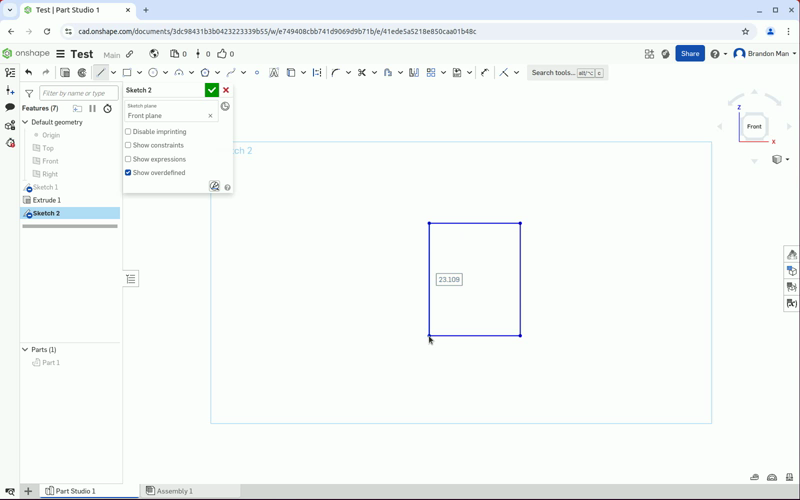
mouse_move(506, 311)
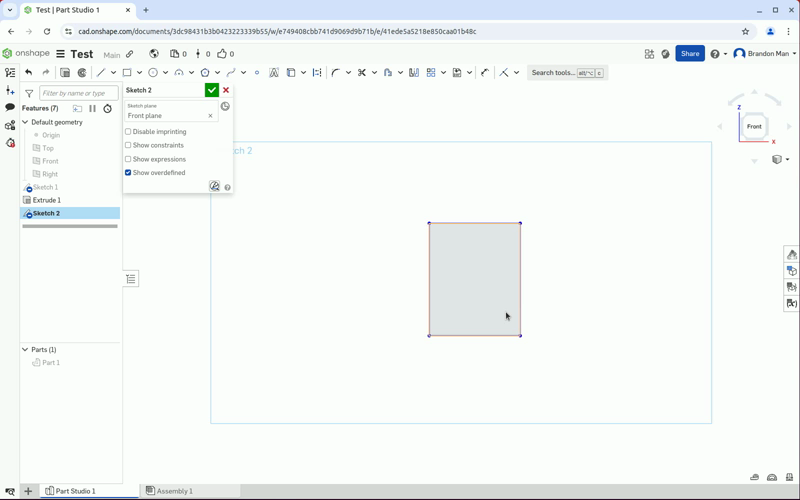
click(506, 311)
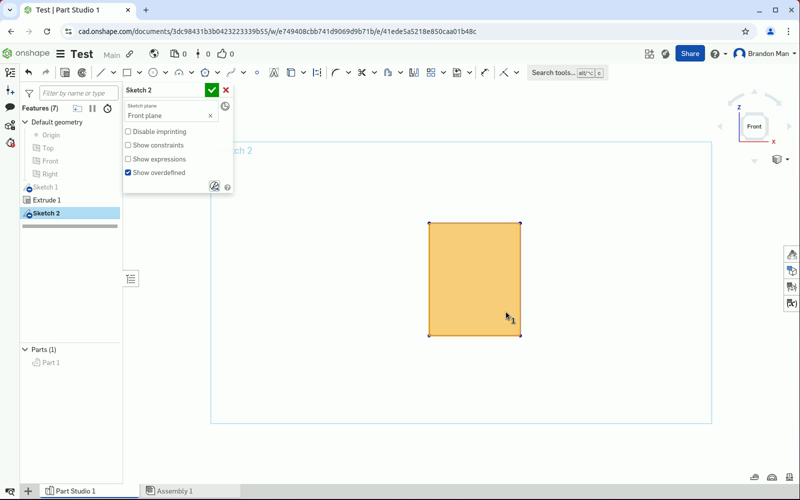
mouse_move(73, 352)
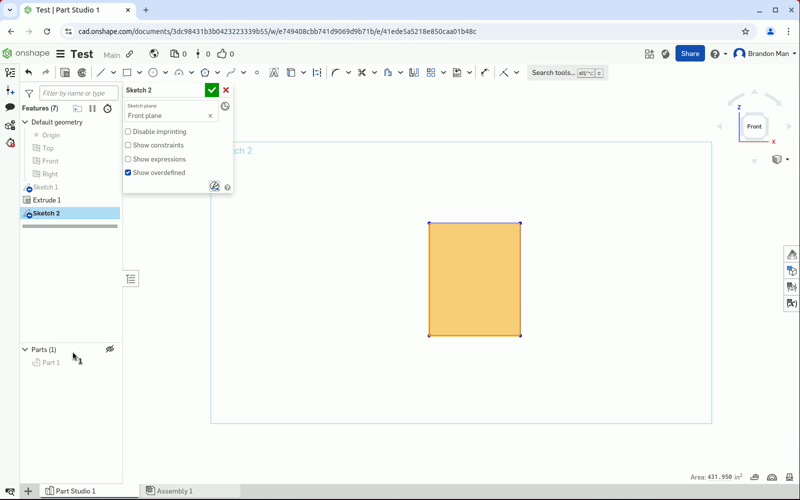
key(shift+y)
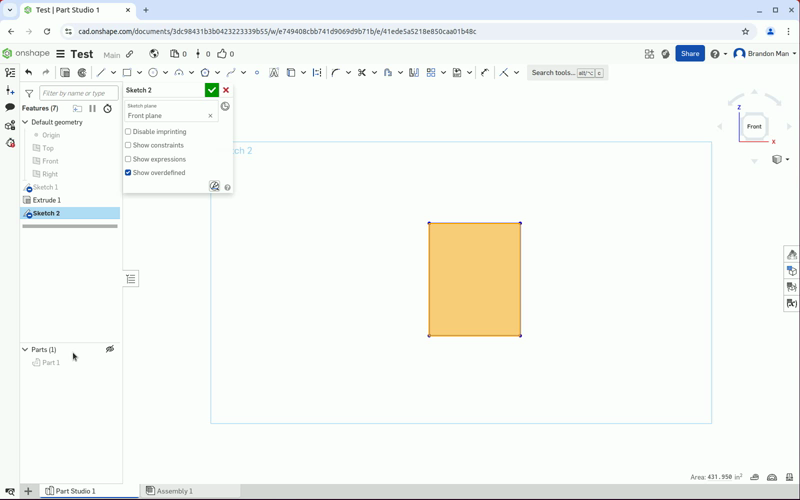
key(shift+e)
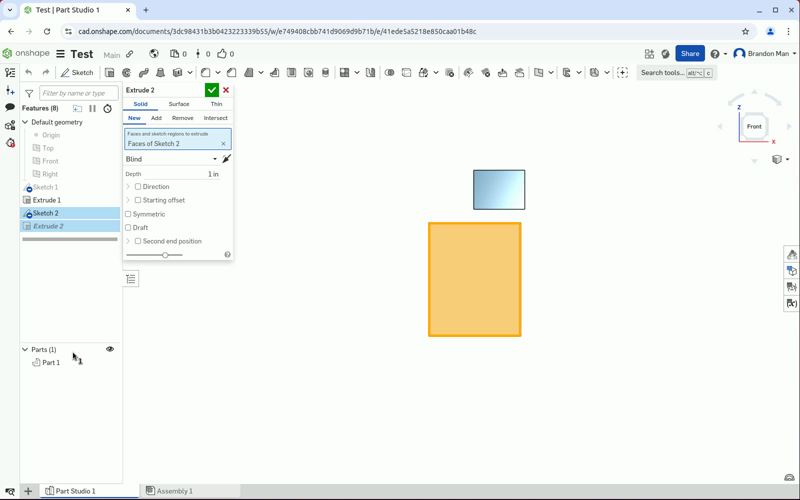
mouse_move(143, 106)
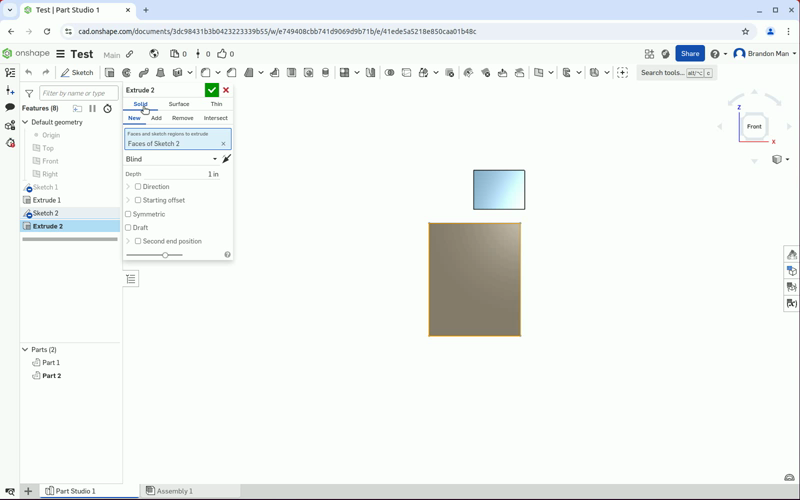
click(143, 106)
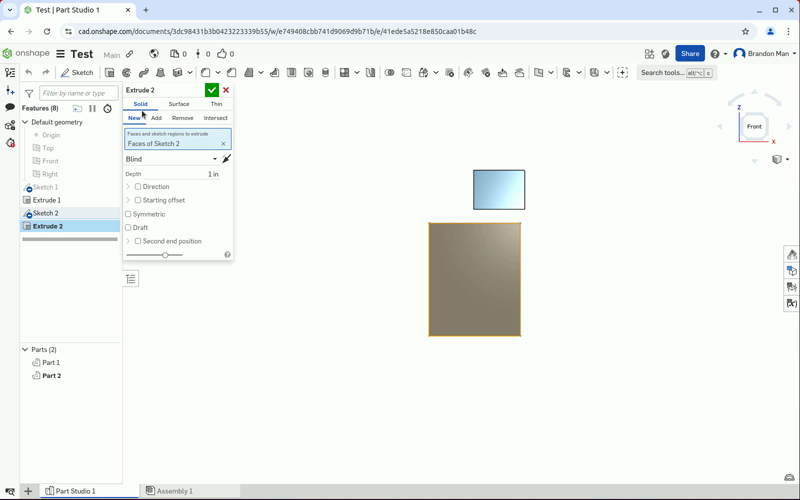
mouse_move(137, 120)
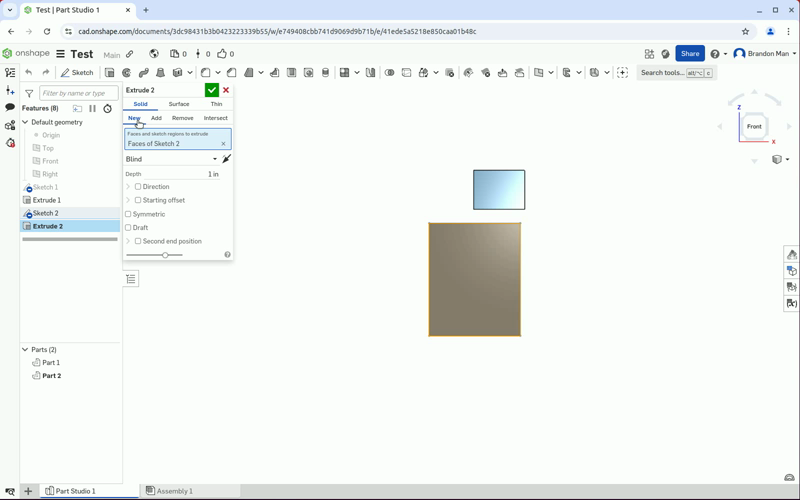
click(137, 120)
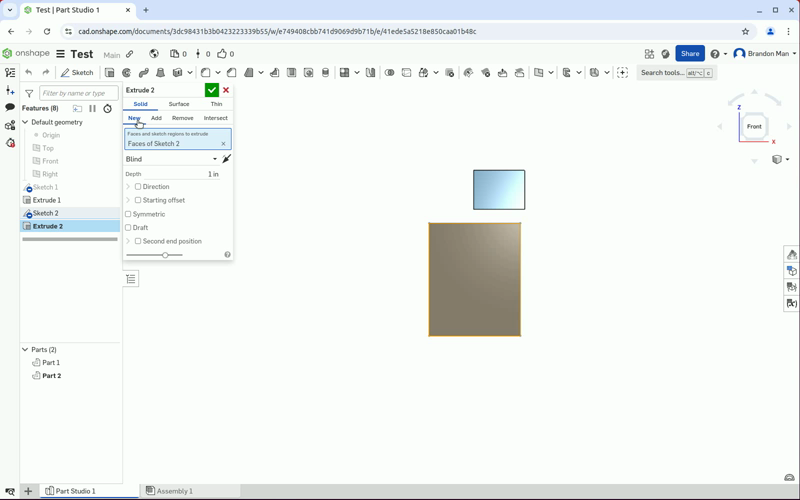
key(tab, 4)
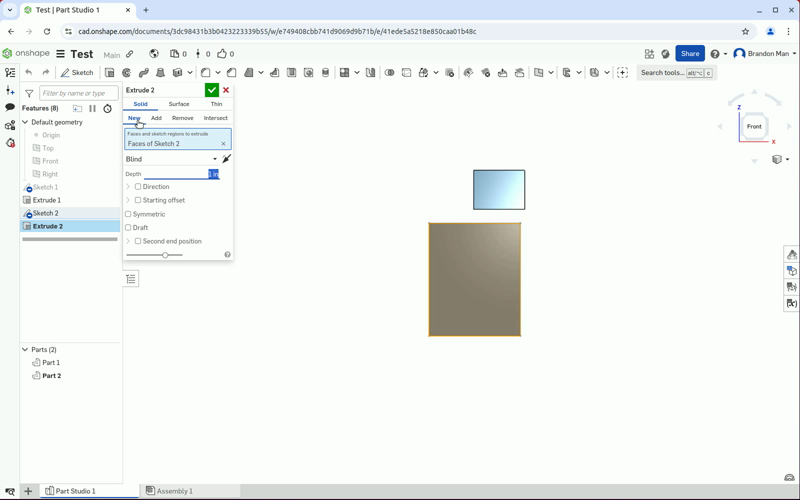
text(8.425)
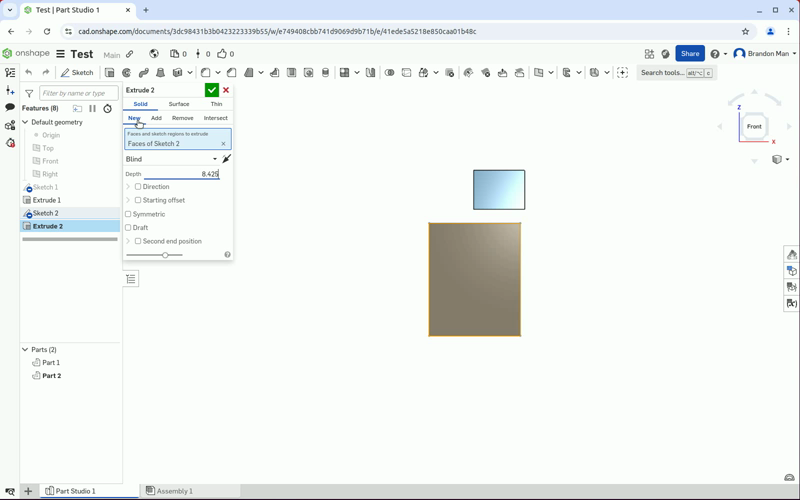
key(enter)
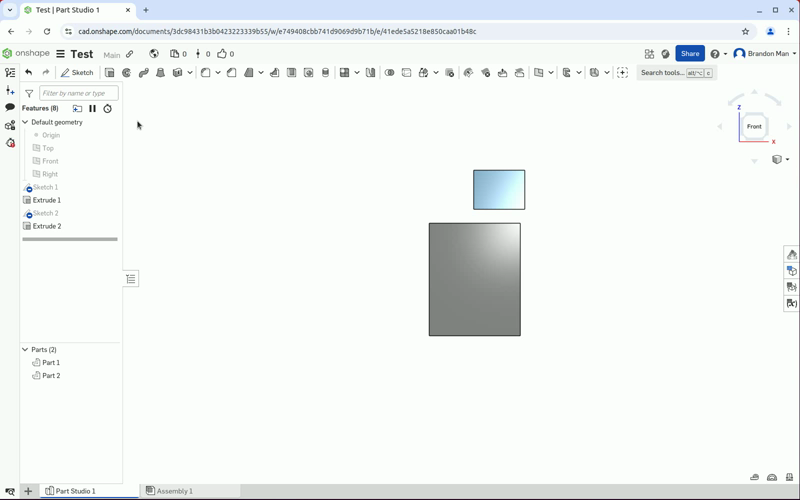
key(shift+h)
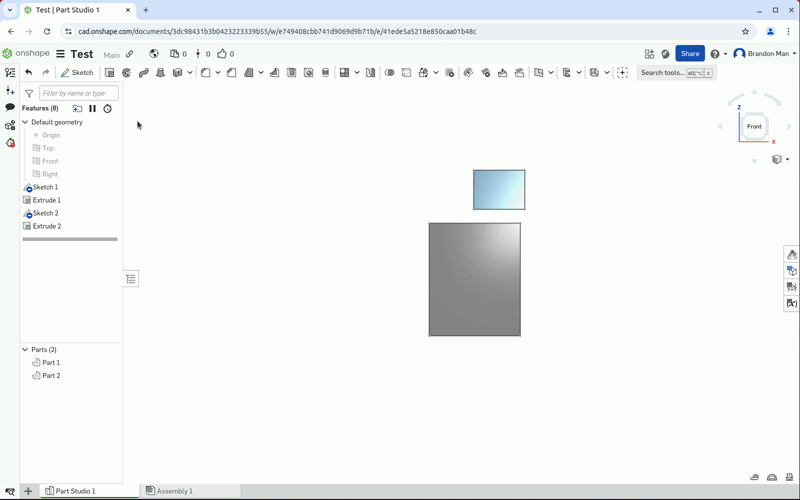
key(shift+h)
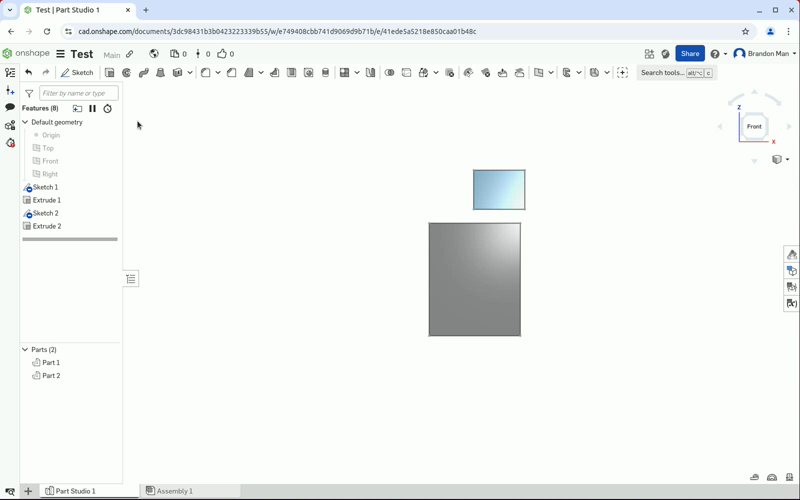
key(shift+7)
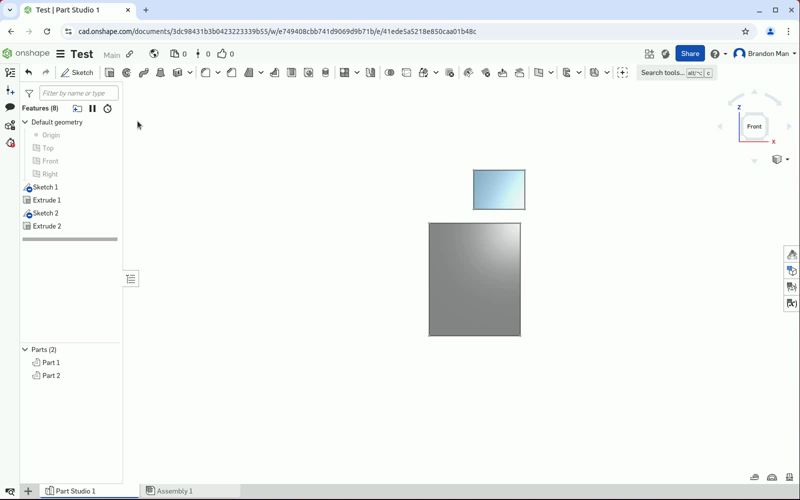
key(left, 2)
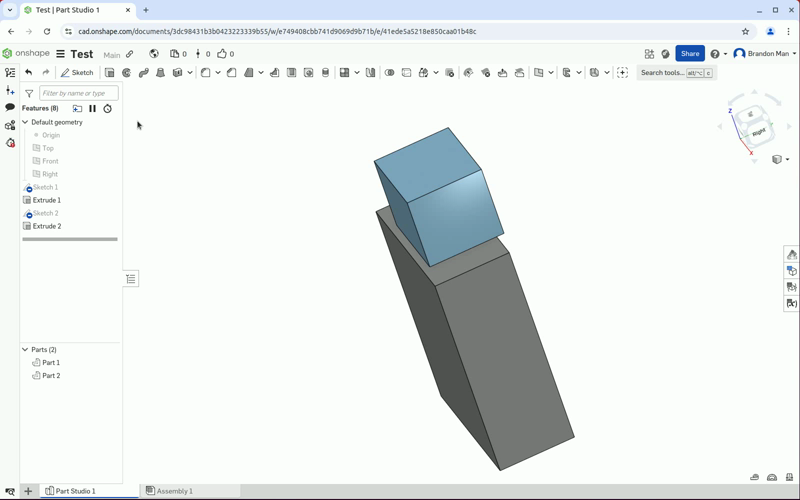
key(down, 2)
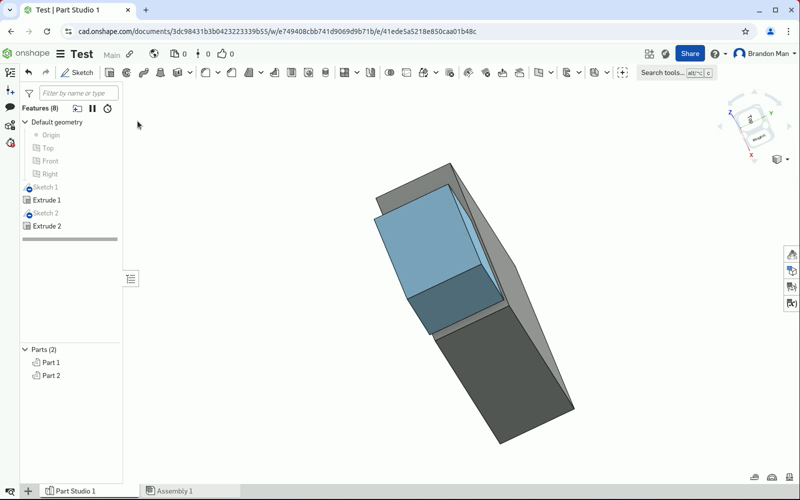
key(up, 2)
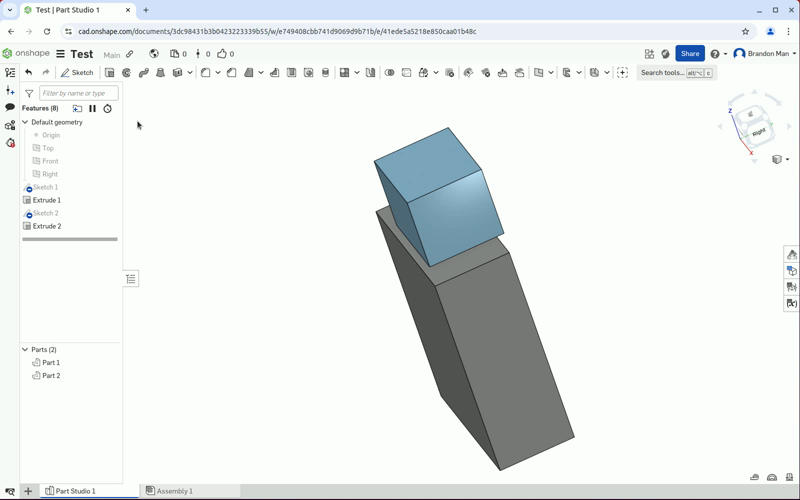
key(right, 2)
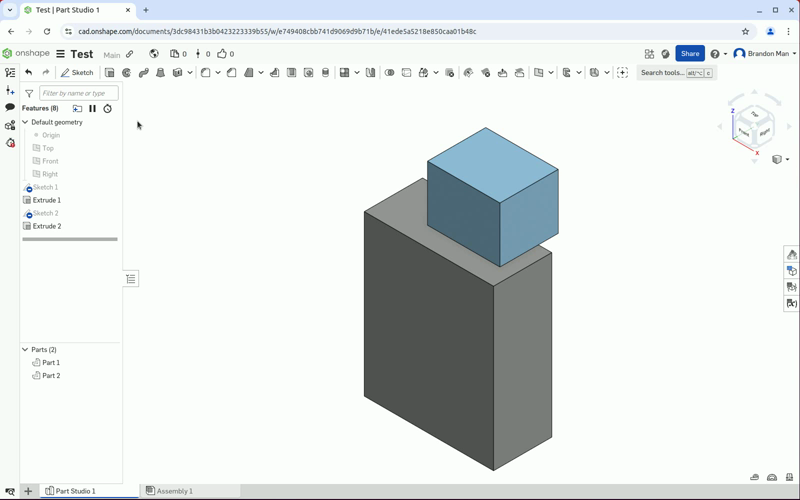
mouse_move(73, 189)
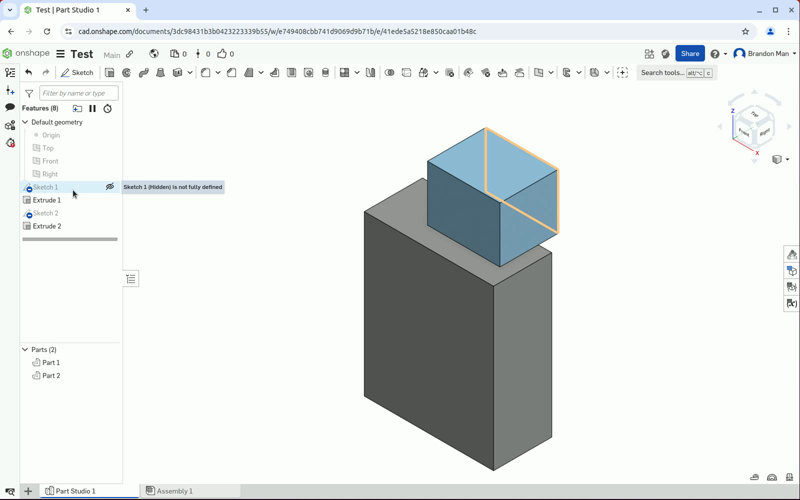
click(73, 189)